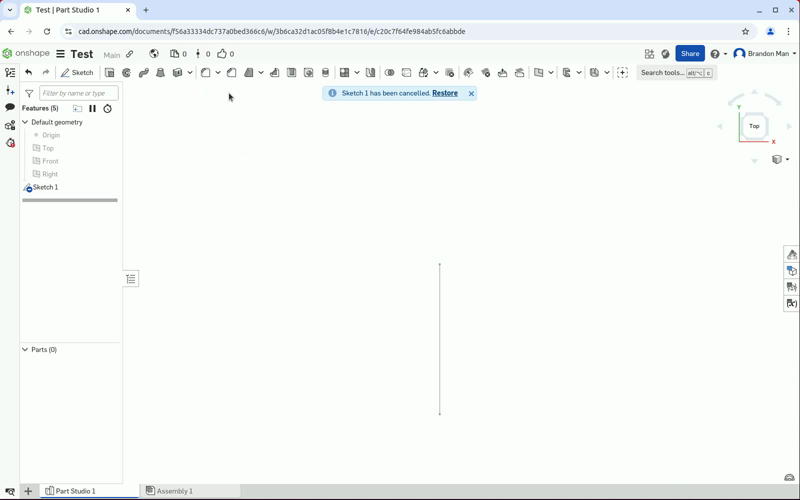
key(shift+h)
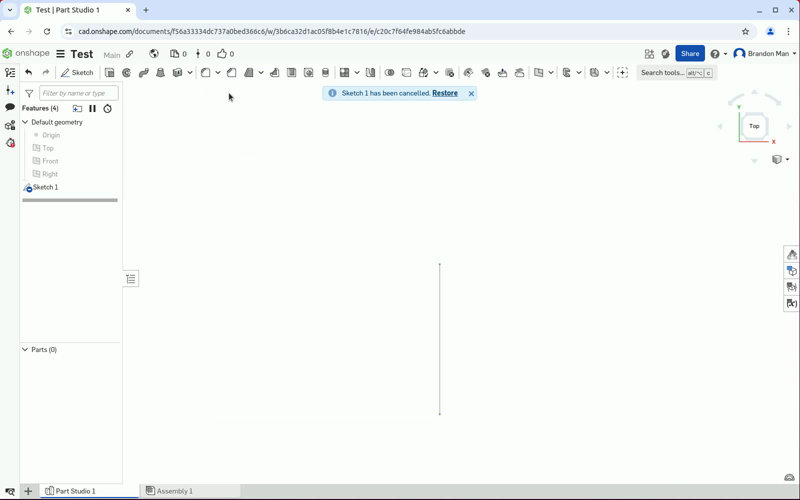
key(shift+s)
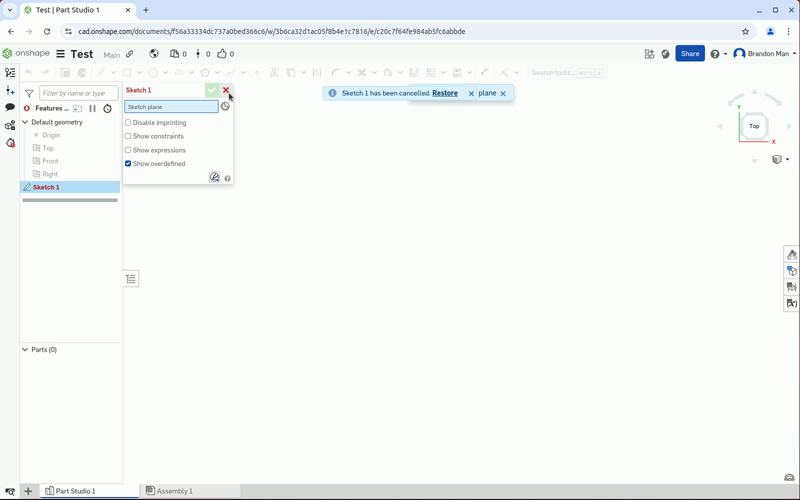
mouse_move(73, 150)
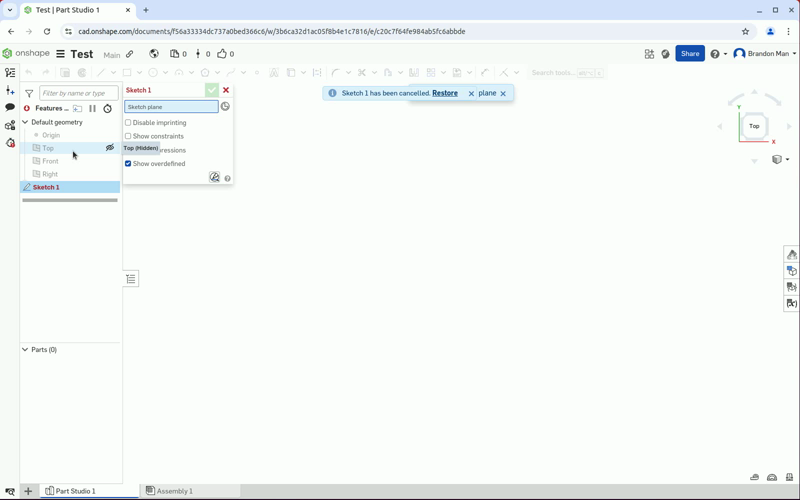
click(73, 150)
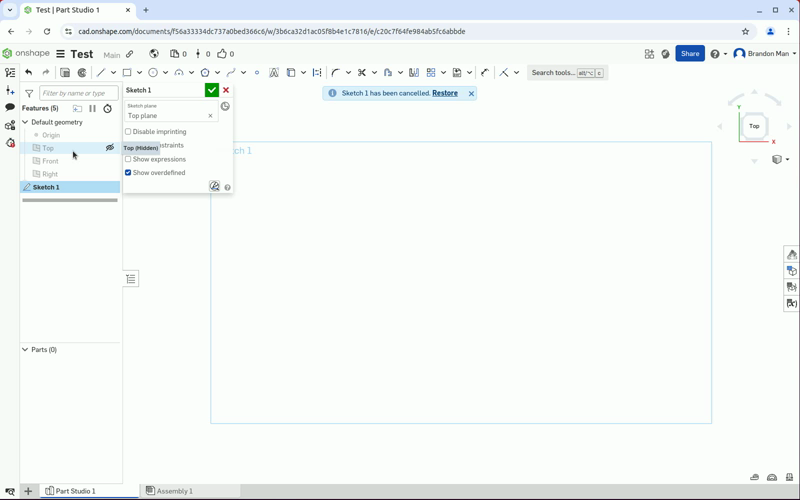
mouse_move(73, 352)
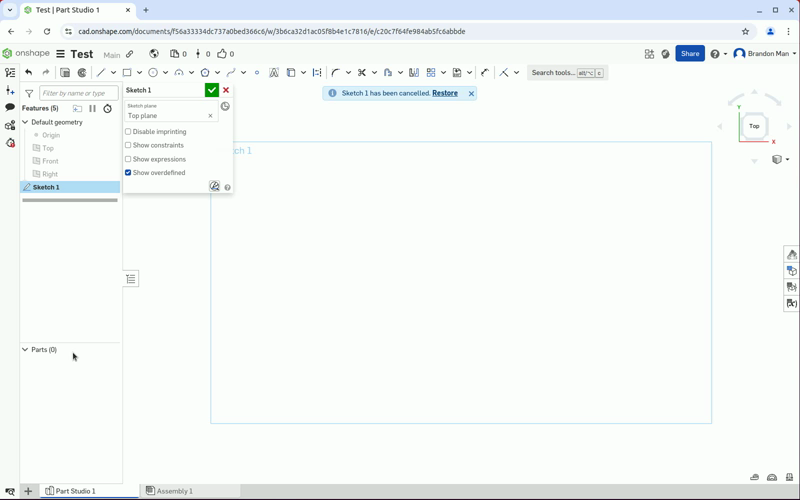
key(y)
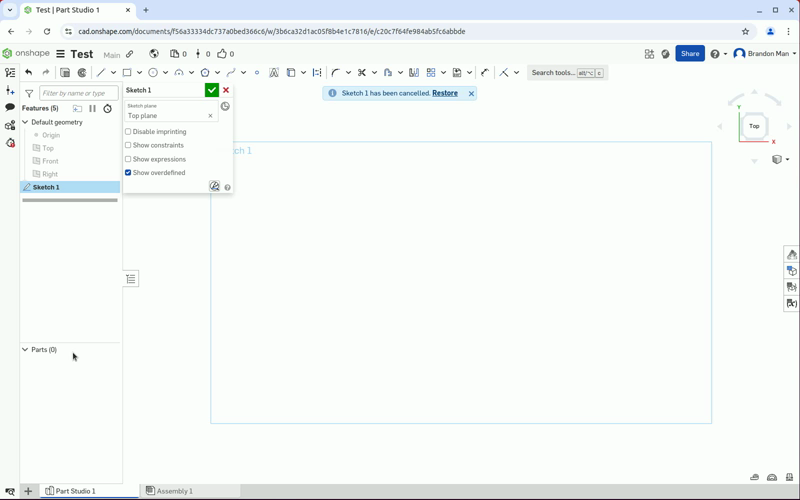
key(l)
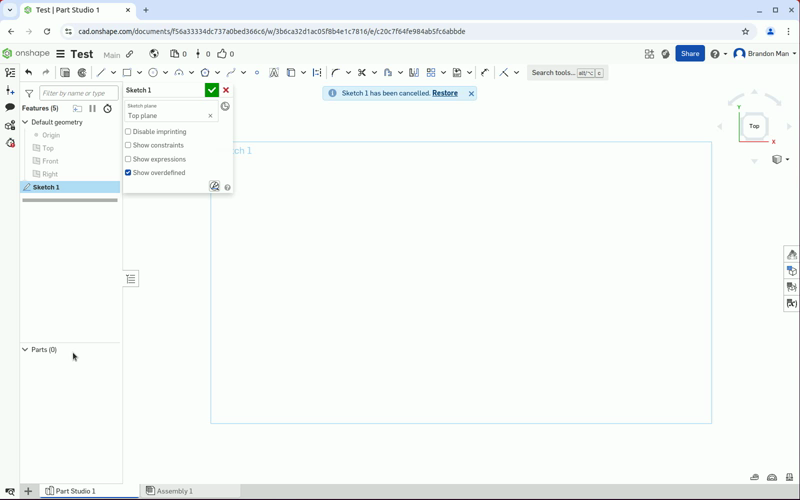
key_down(shift)
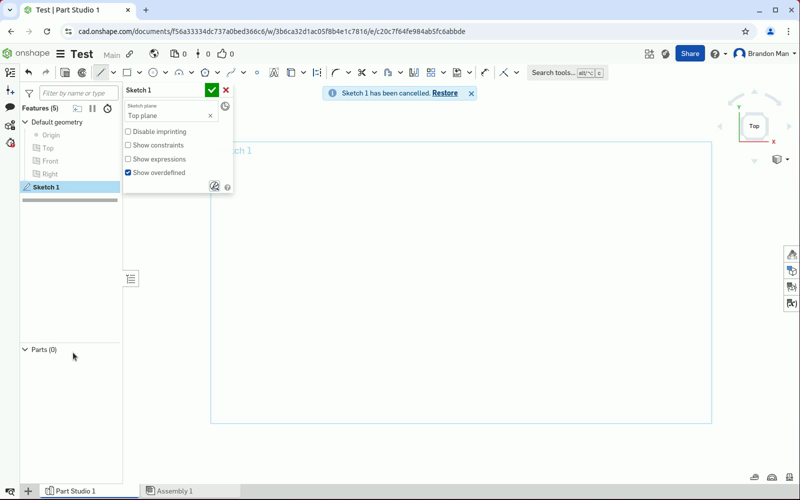
mouse_move(458, 285)
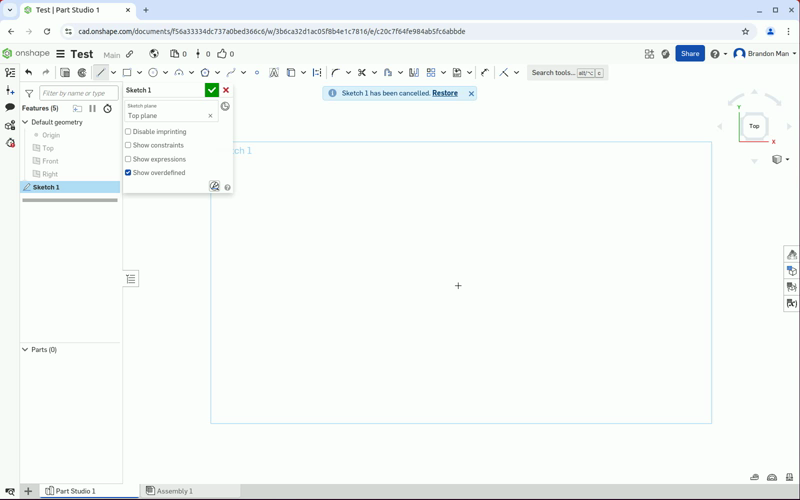
click(458, 285)
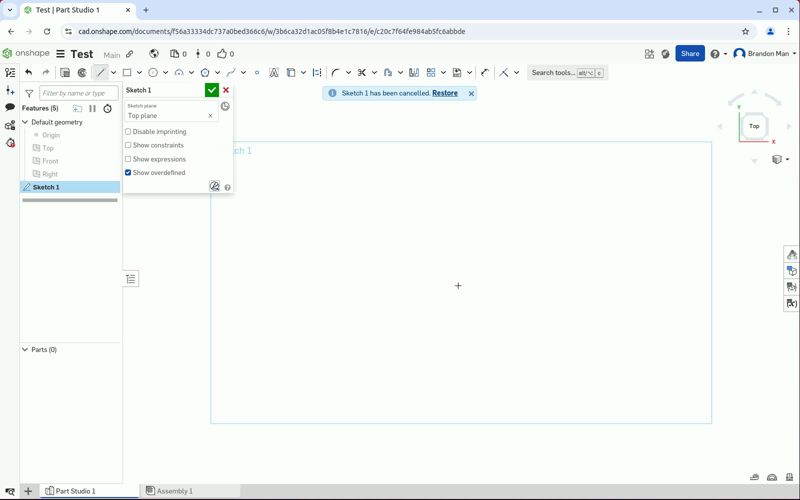
key_up(shift)
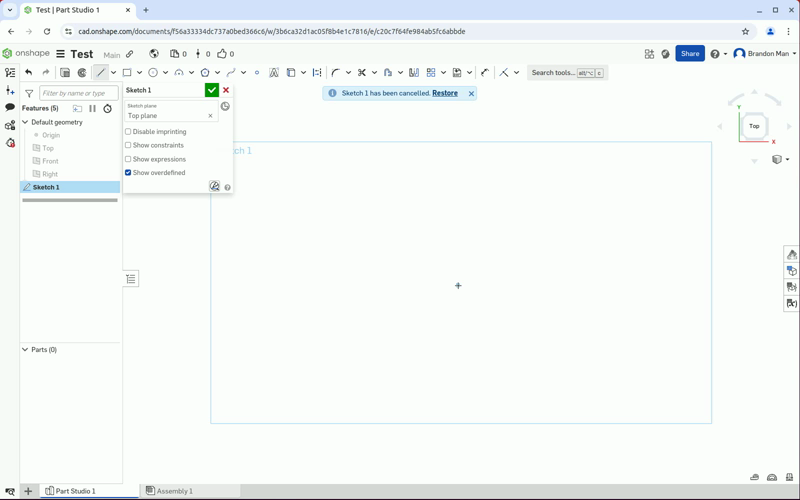
key_down(shift)
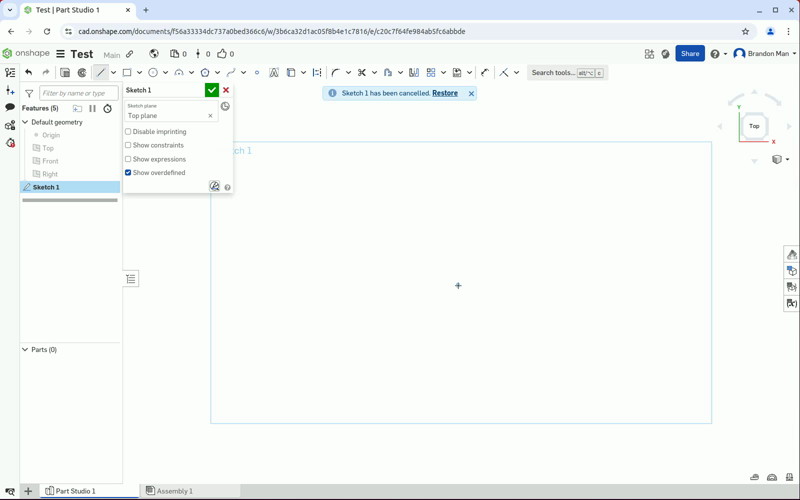
mouse_move(573, 285)
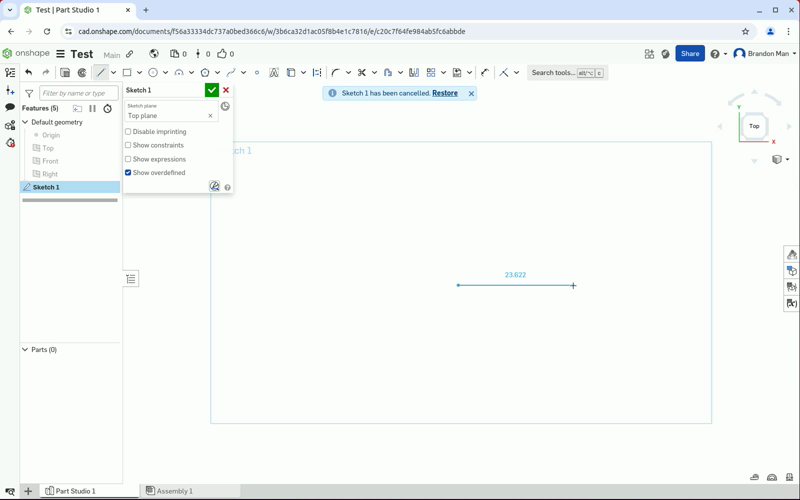
click(573, 285)
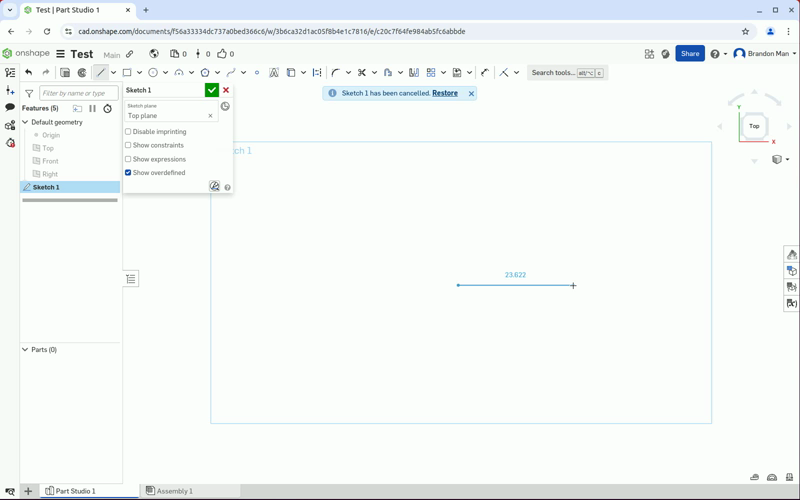
key_up(shift)
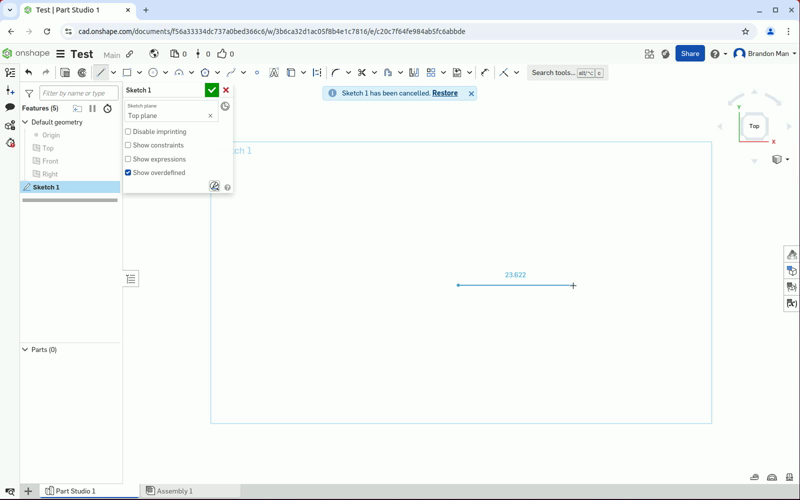
key_down(shift)
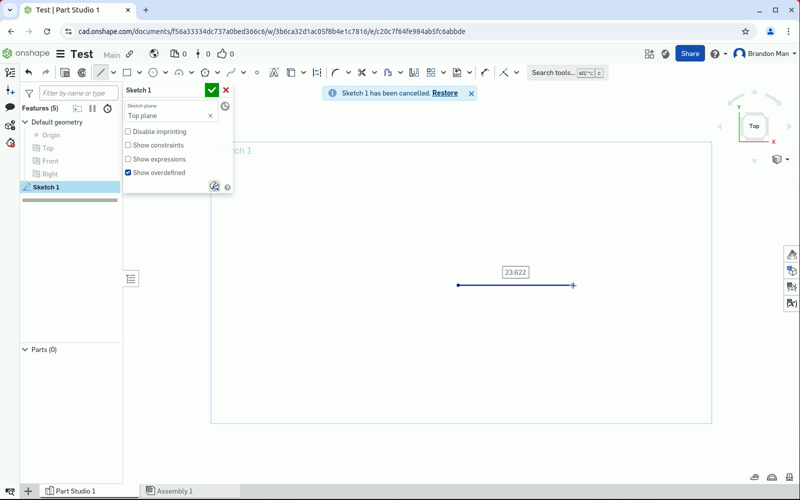
mouse_move(589, 285)
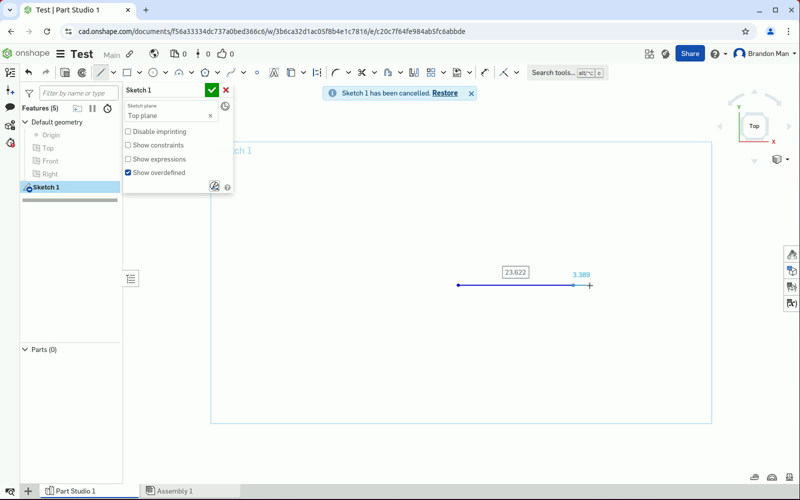
mouse_move(573, 274)
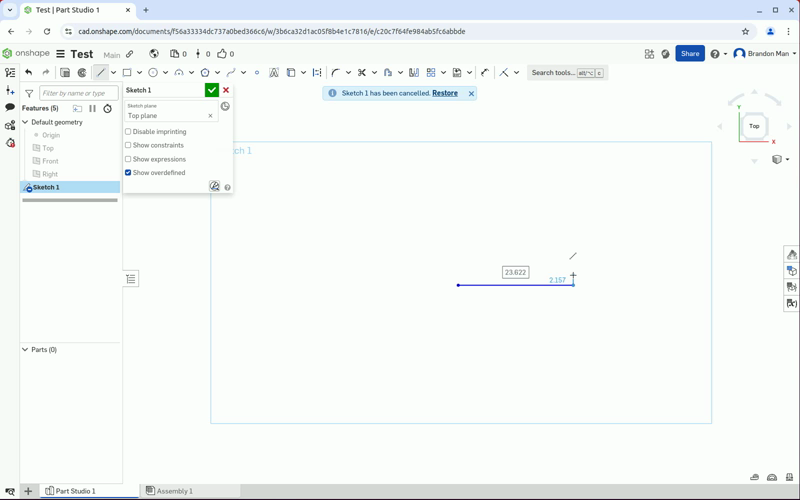
click(573, 274)
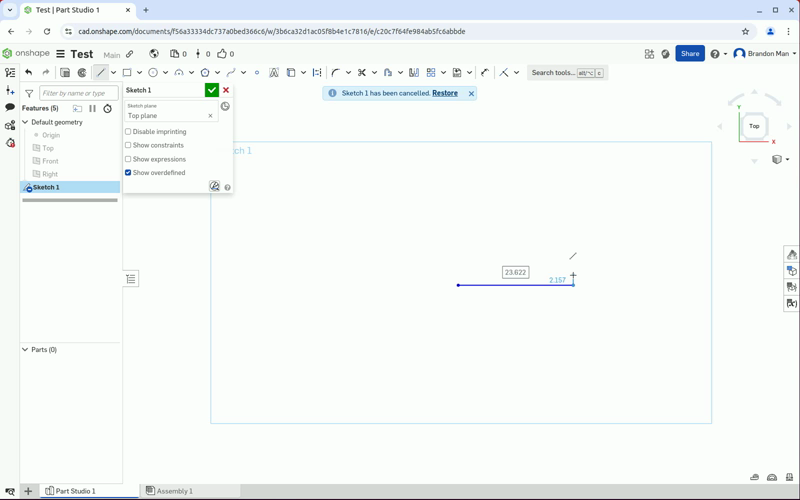
key_up(shift)
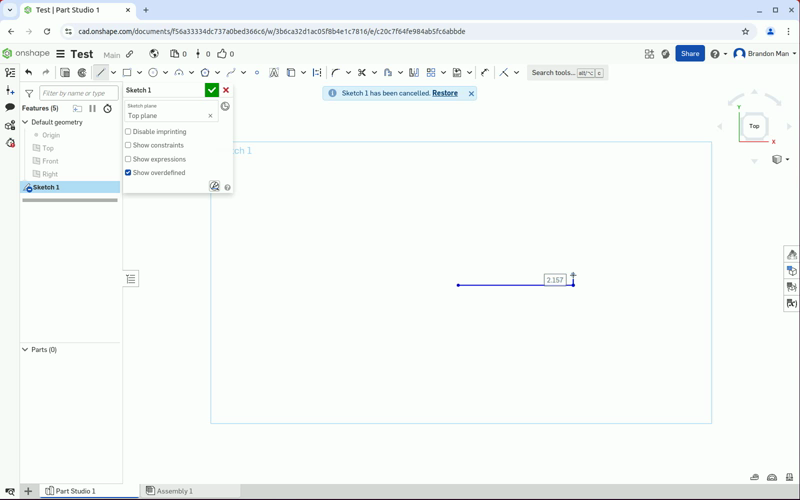
key_down(shift)
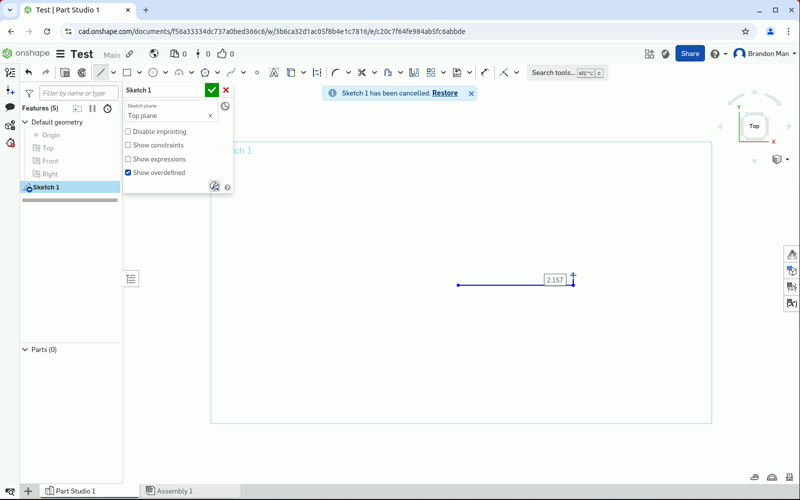
mouse_move(458, 274)
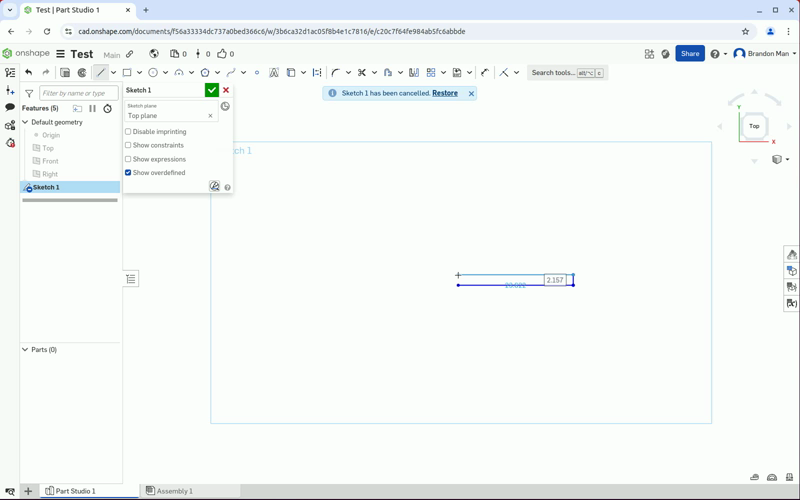
click(458, 274)
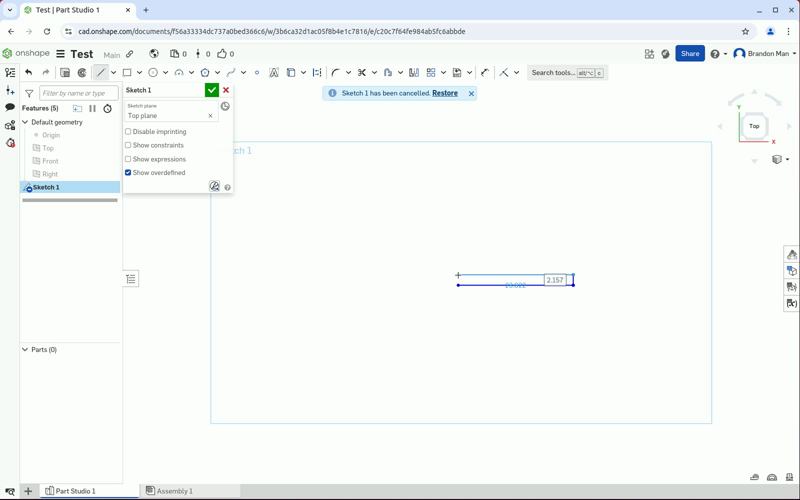
key_up(shift)
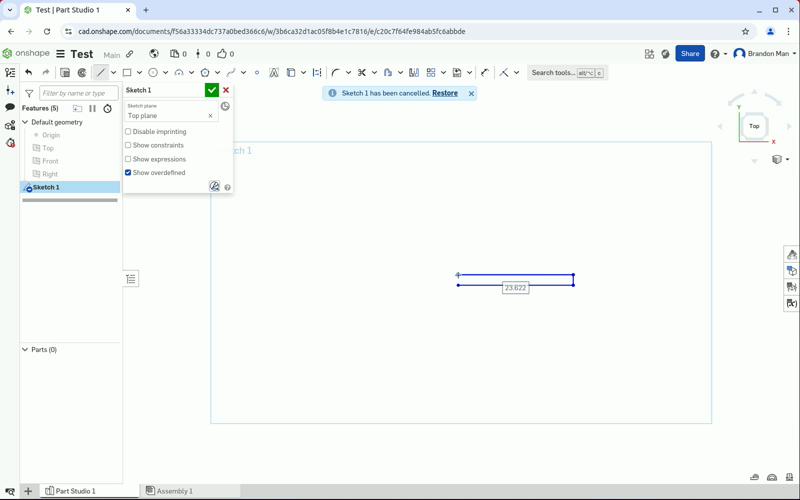
mouse_move(488, 274)
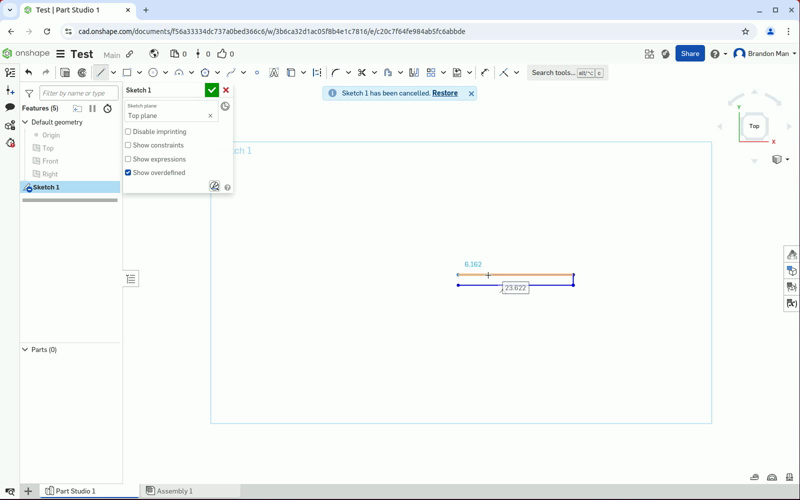
key_down(shift)
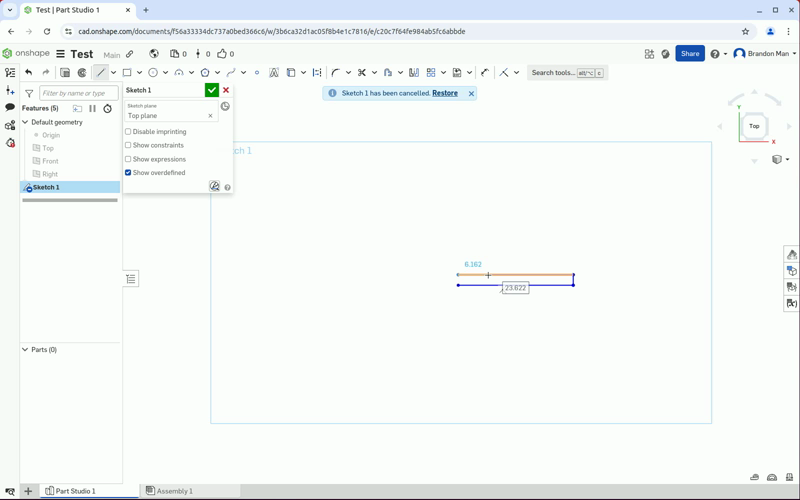
mouse_move(458, 285)
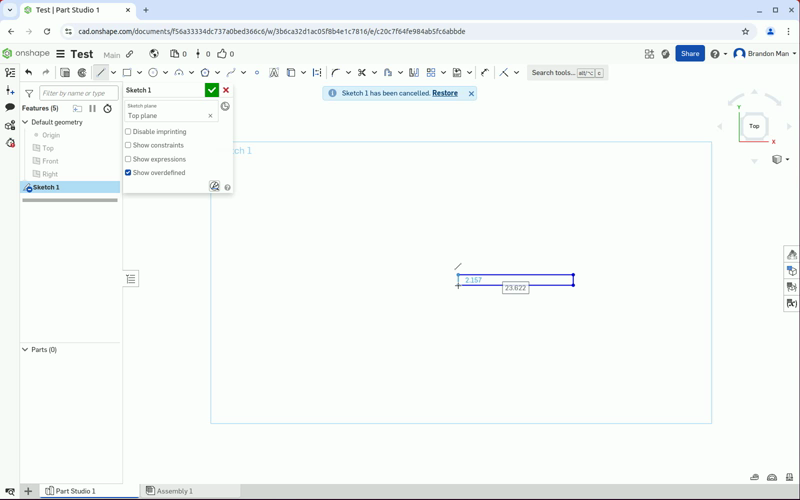
key_up(shift)
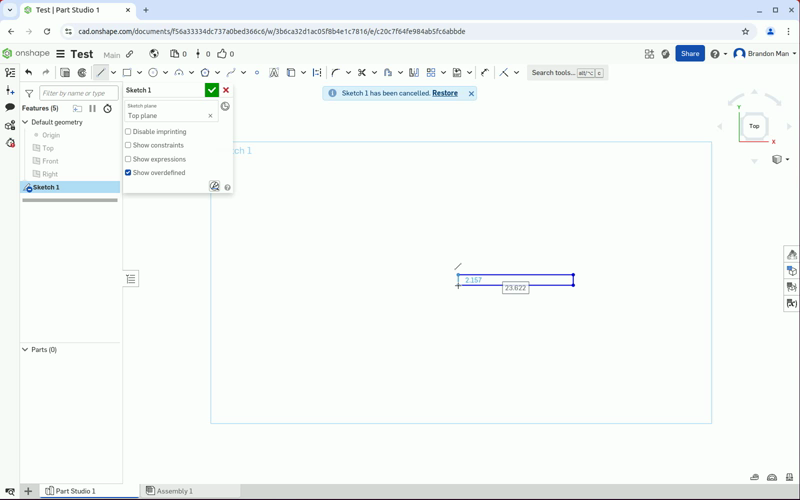
click(458, 285)
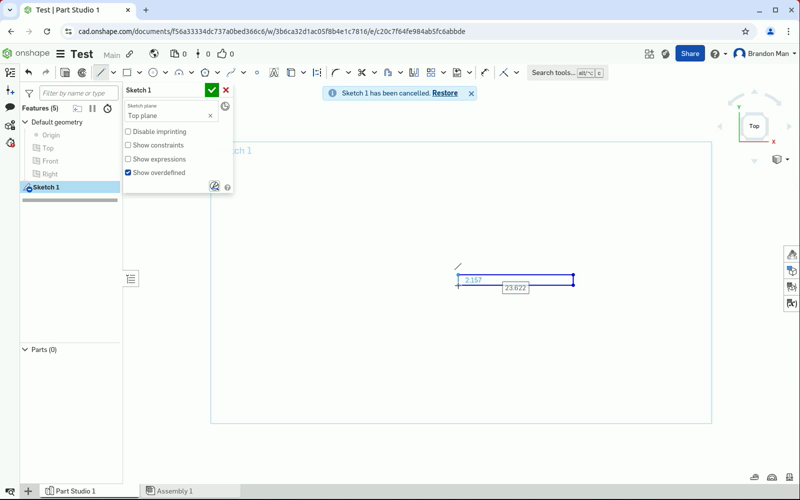
key(esc)
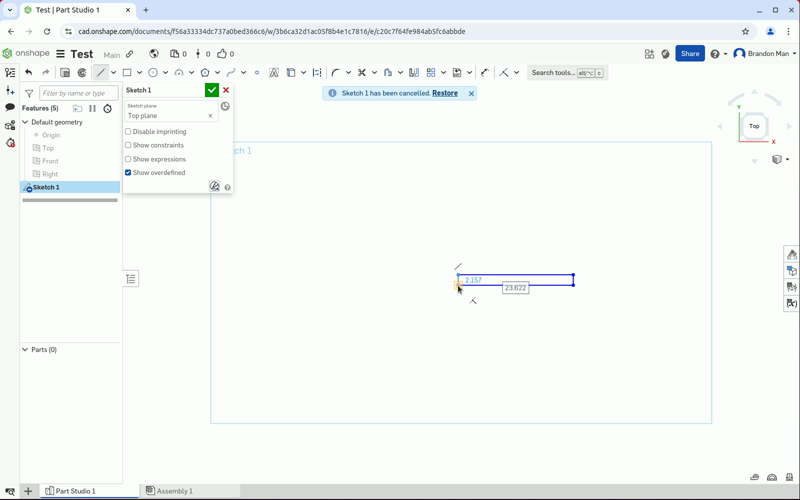
mouse_move(534, 281)
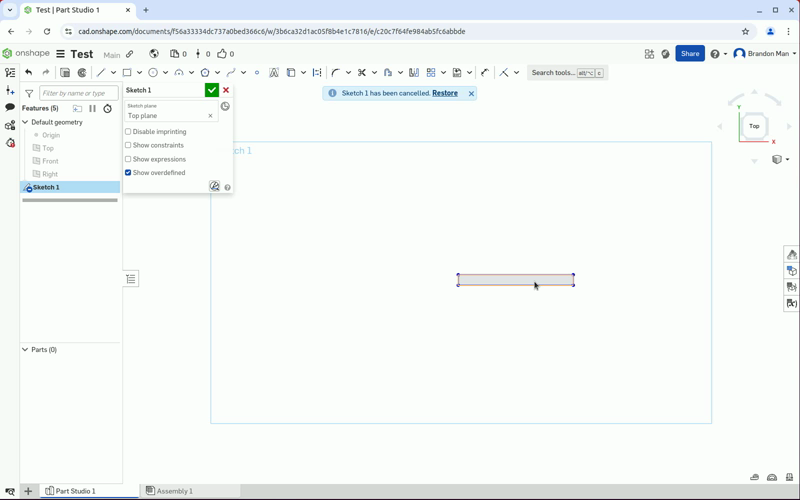
scroll(6)
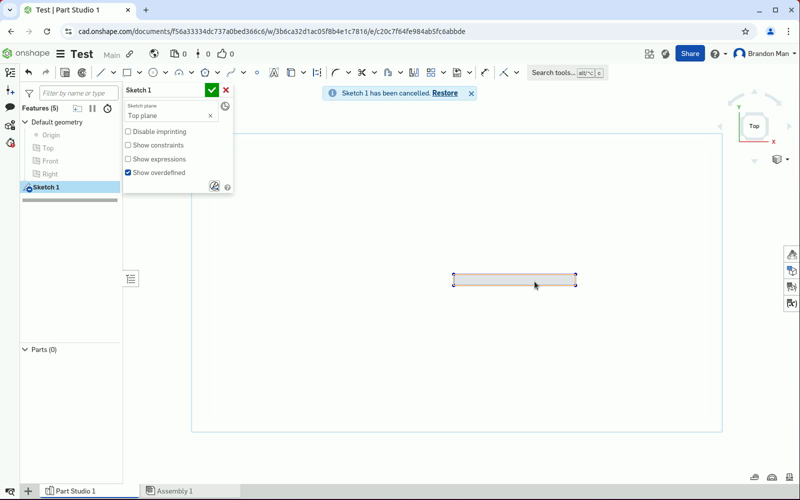
scroll(6)
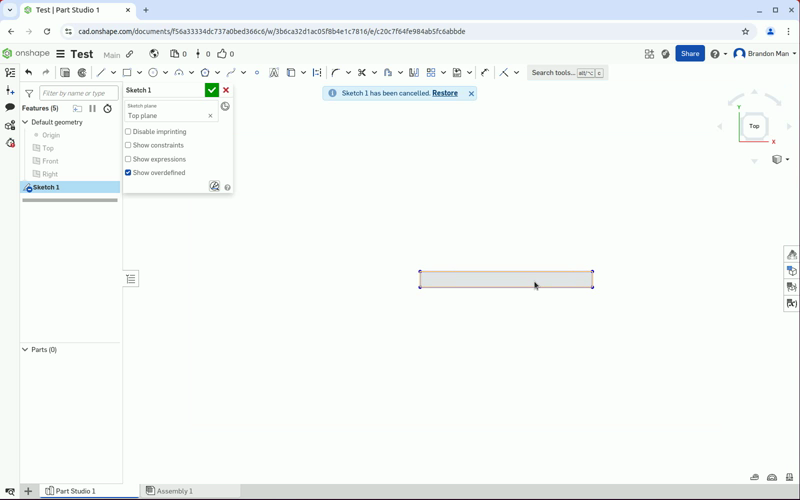
scroll(6)
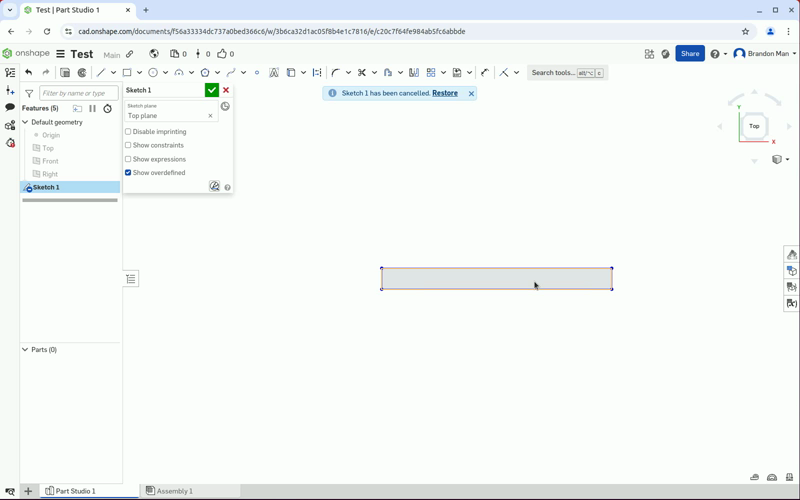
scroll(6)
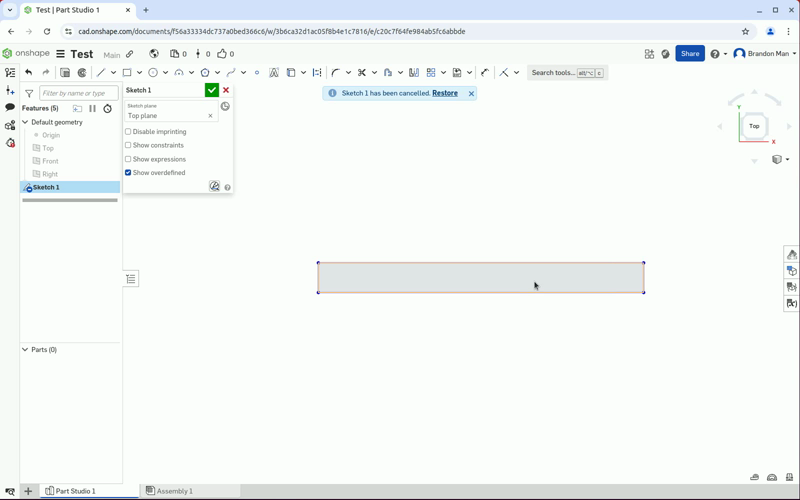
scroll(6)
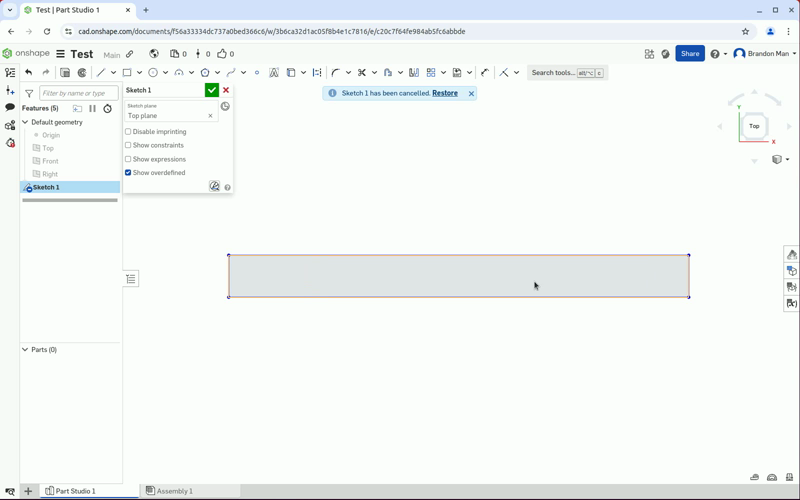
scroll(6)
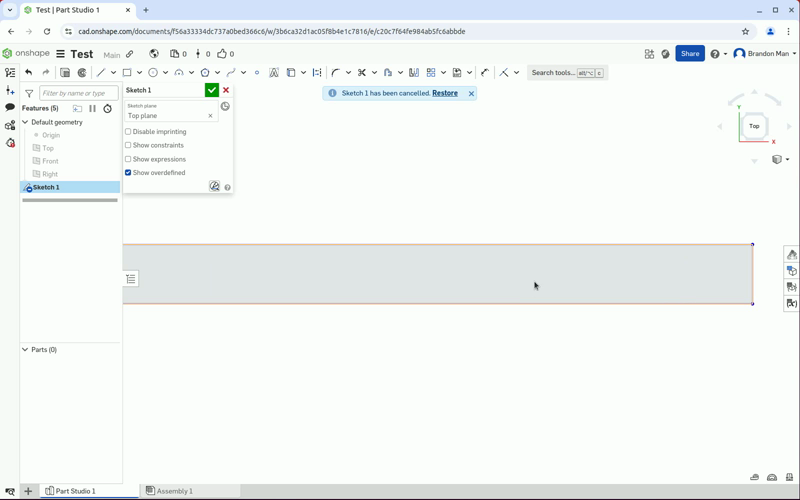
scroll(6)
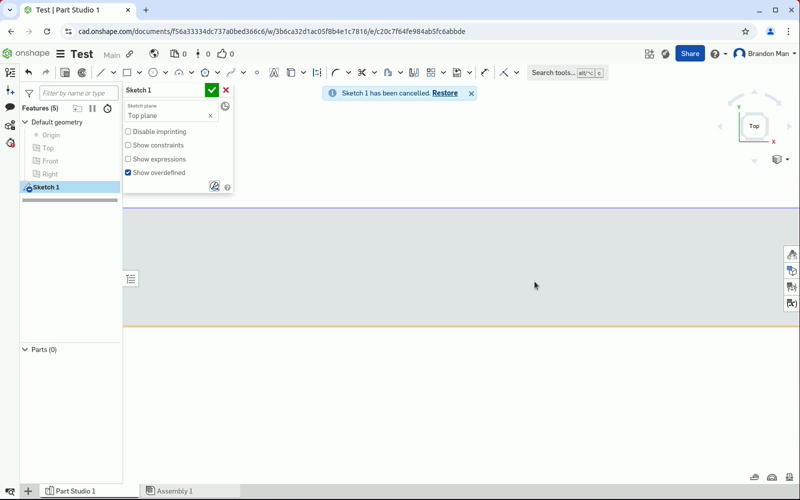
click(534, 281)
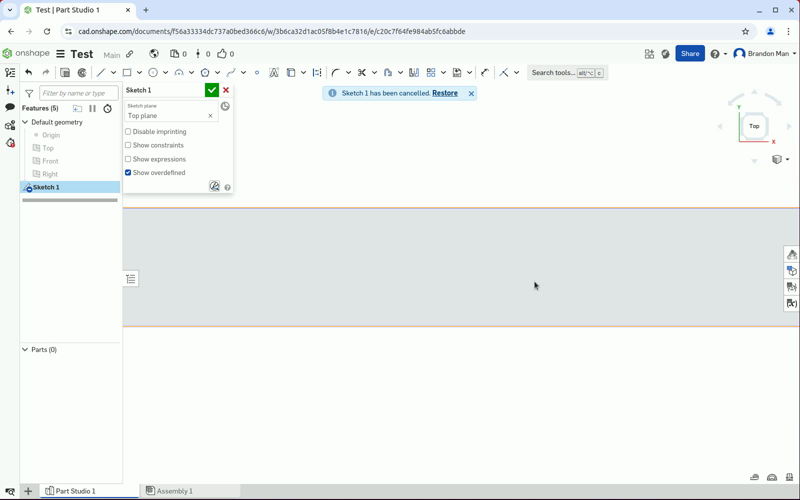
scroll(-6)
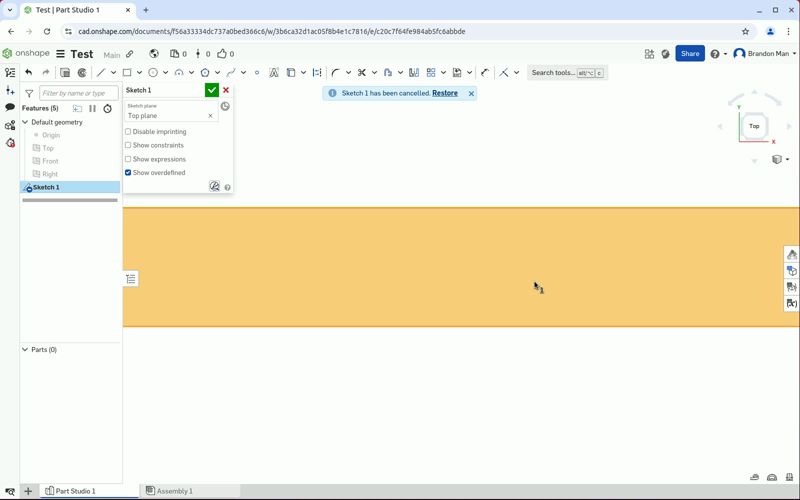
scroll(-6)
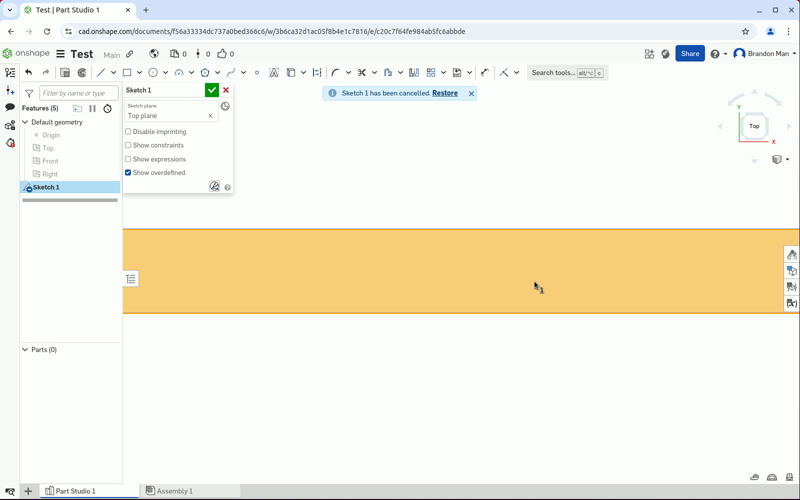
scroll(-6)
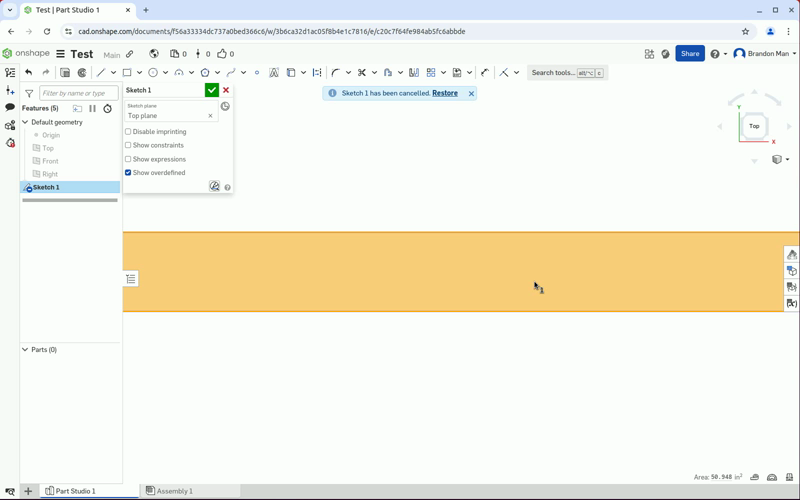
scroll(-6)
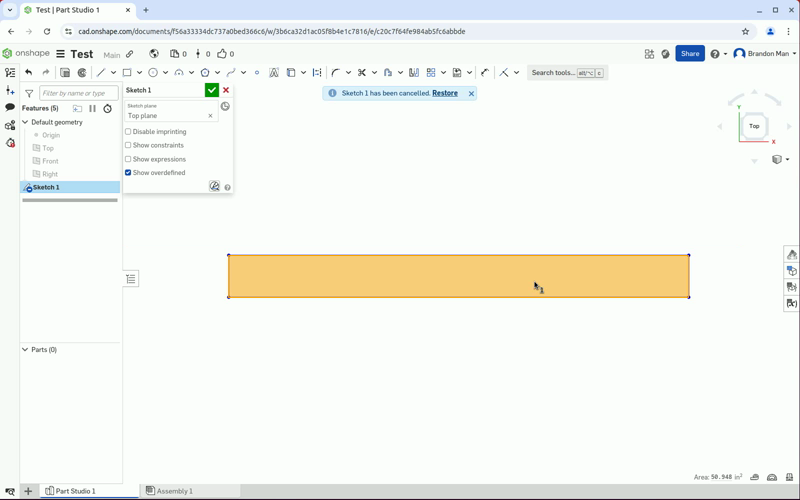
scroll(-6)
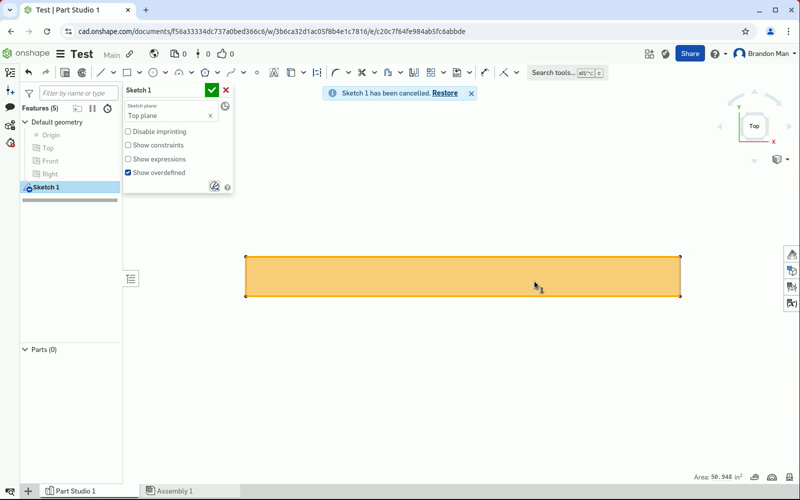
scroll(-6)
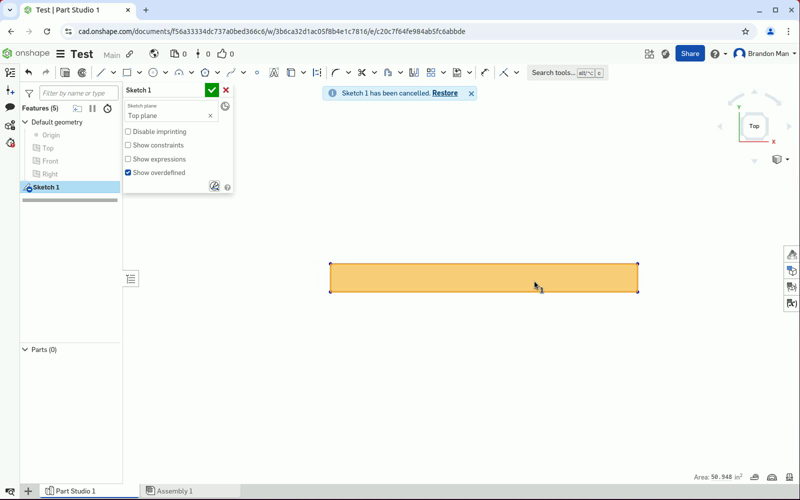
scroll(-6)
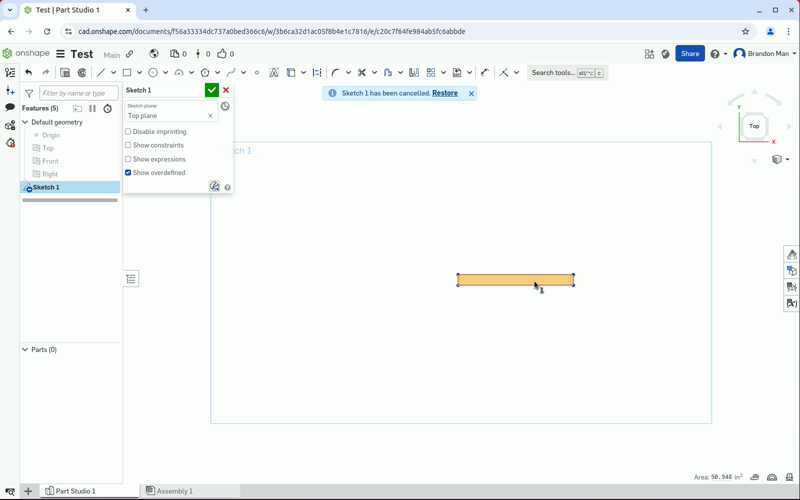
mouse_move(73, 352)
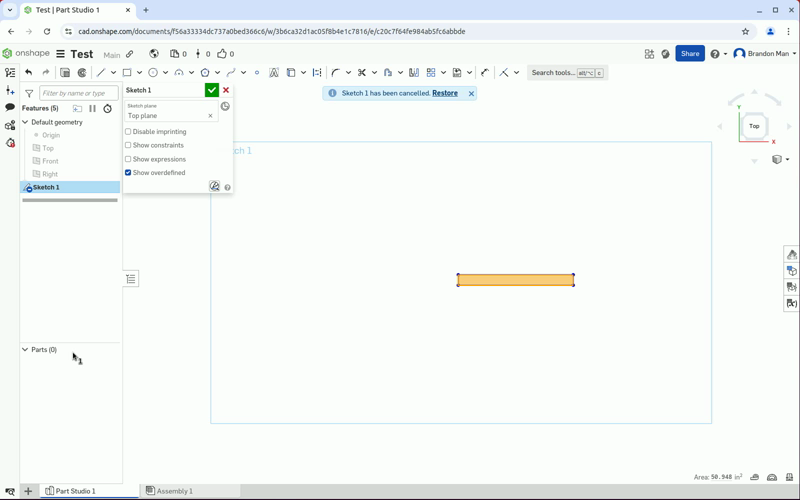
key(shift+y)
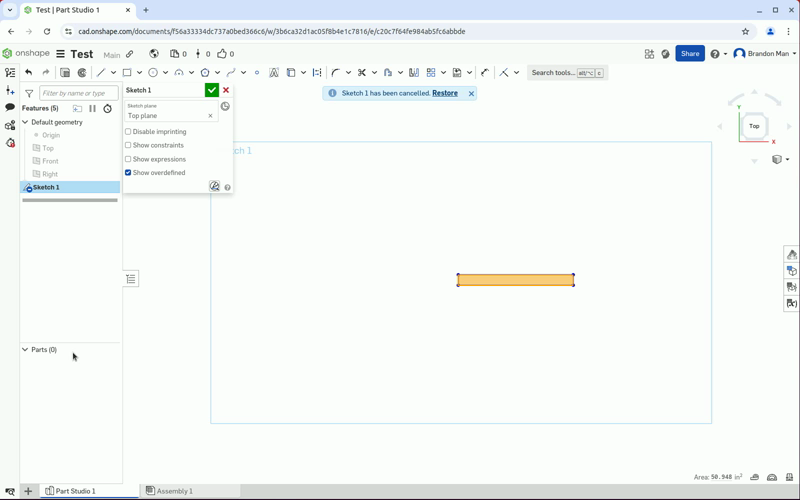
key(shift+e)
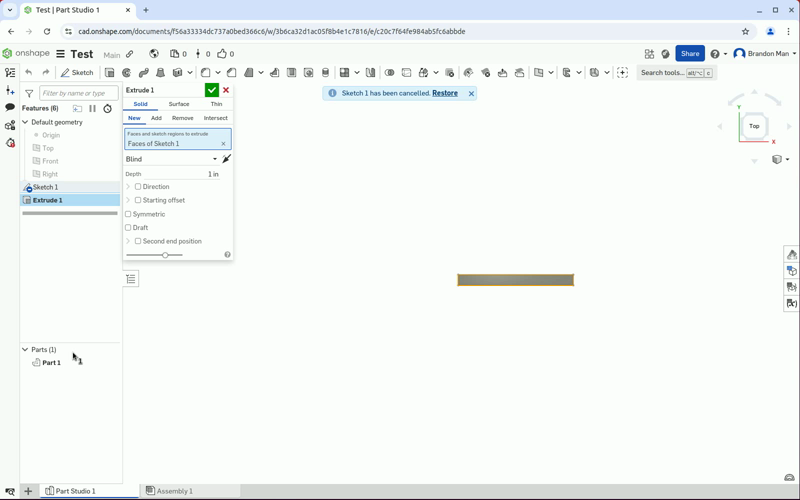
mouse_move(143, 106)
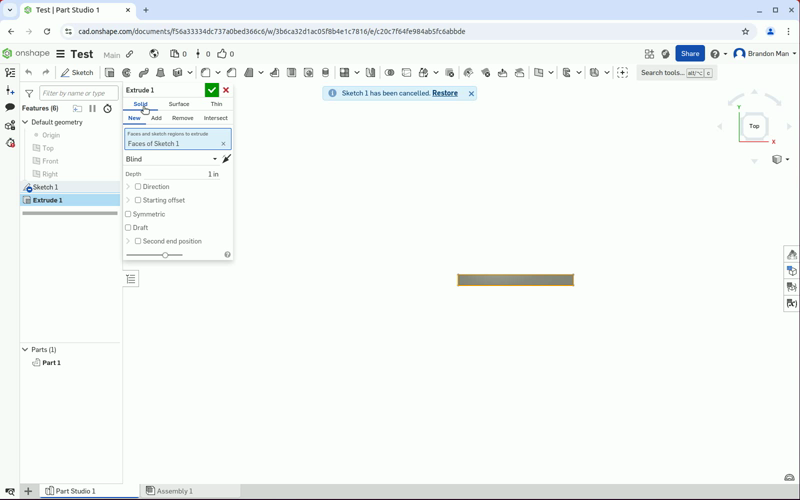
click(143, 106)
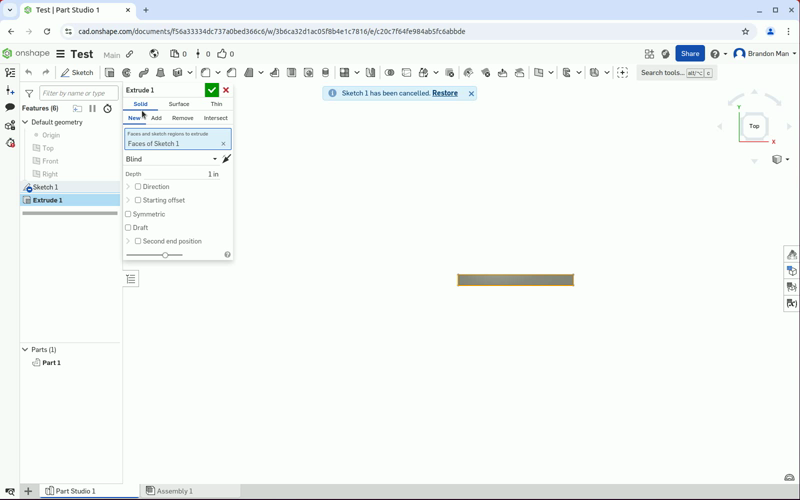
mouse_move(137, 120)
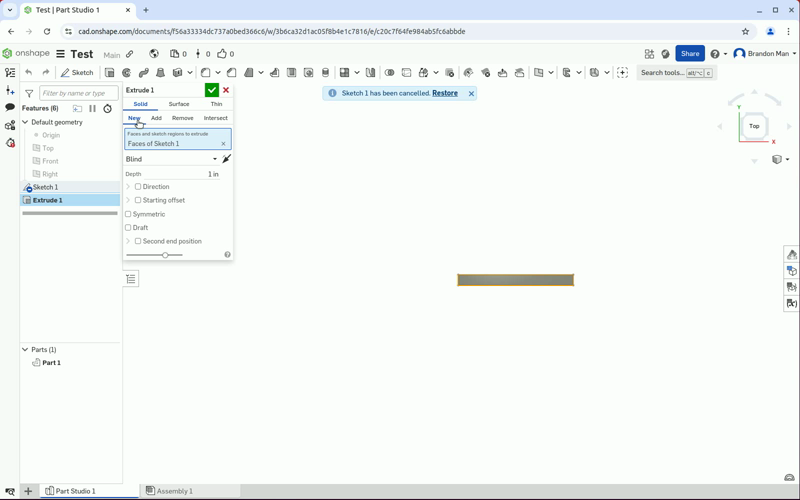
click(137, 120)
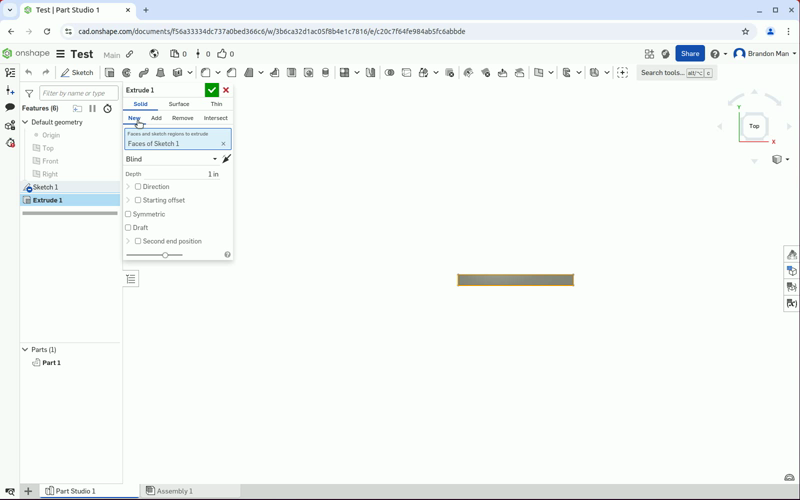
key(tab, 4)
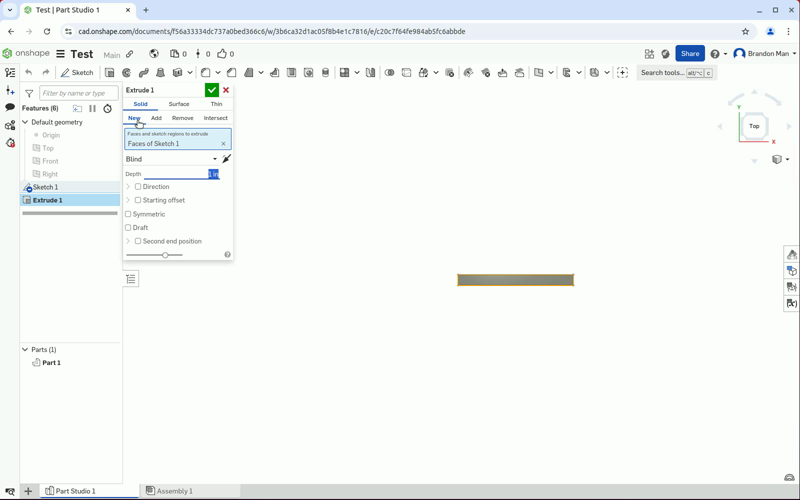
text(2.648)
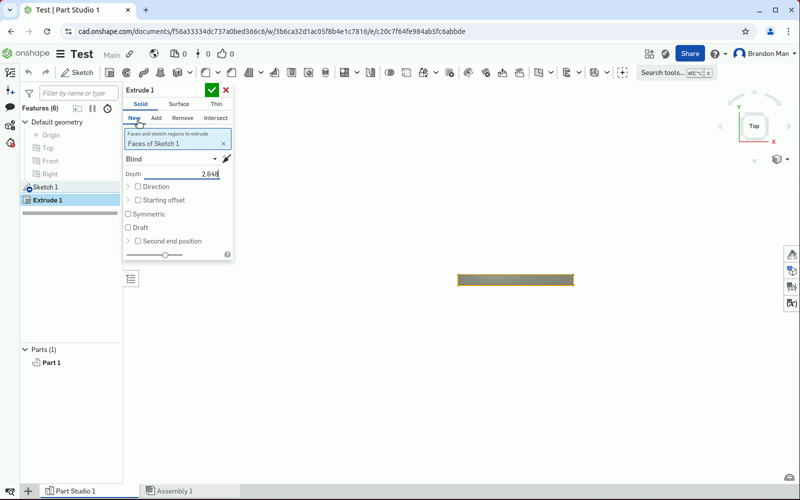
key(enter)
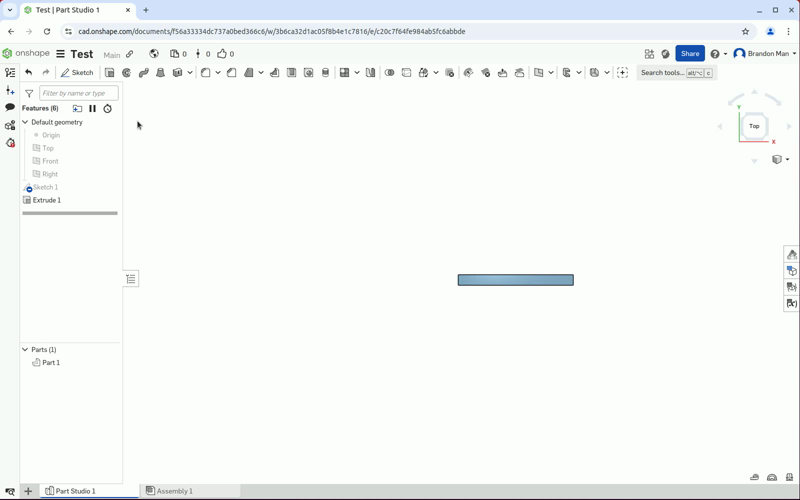
key(shift+h)
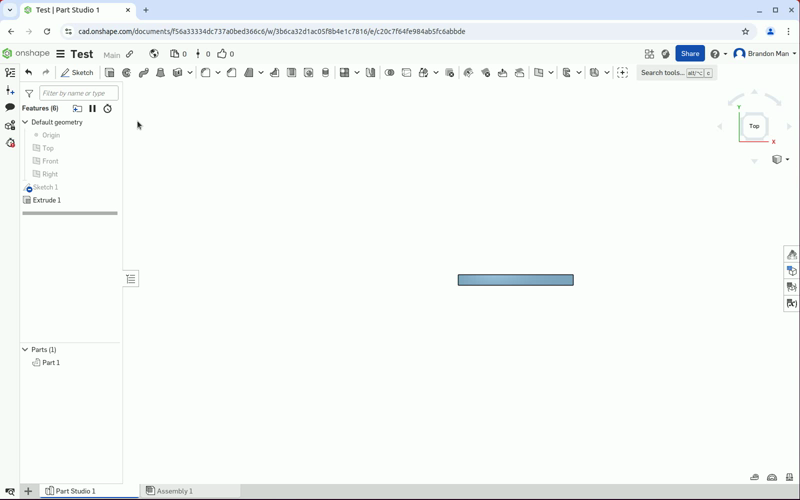
key(shift+h)
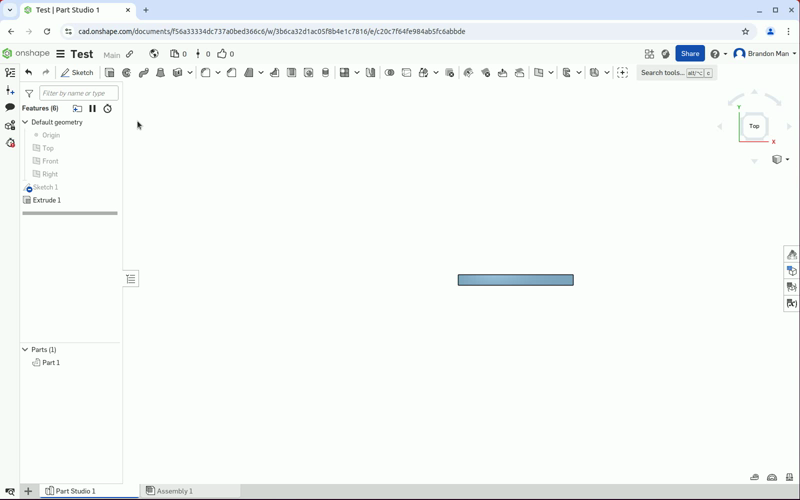
mouse_move(73, 189)
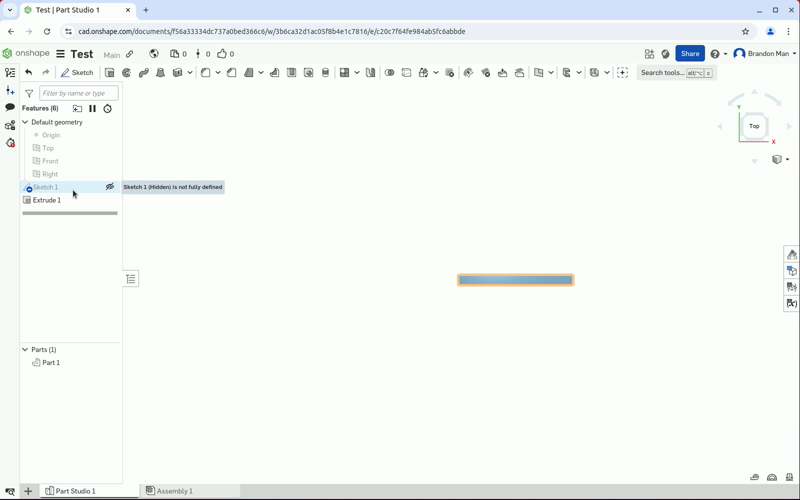
click(73, 189)
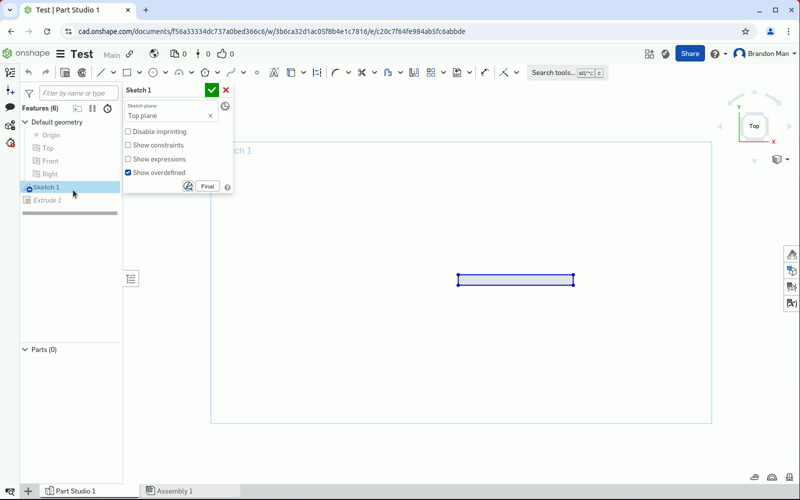
mouse_move(229, 92)
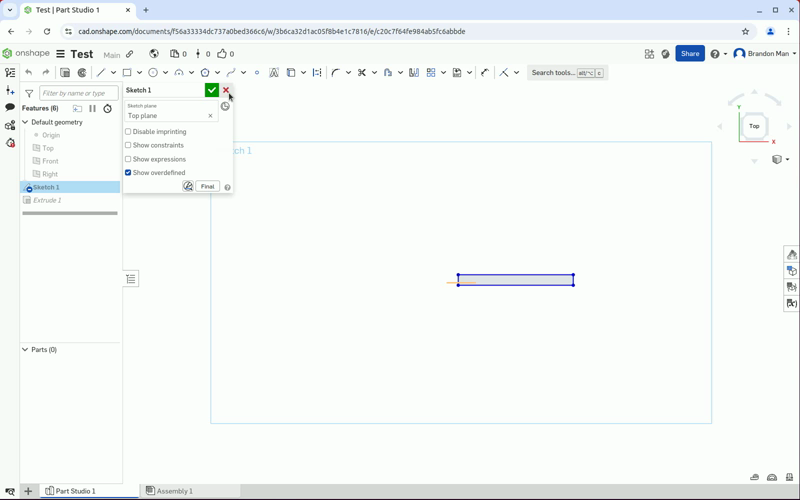
click(229, 92)
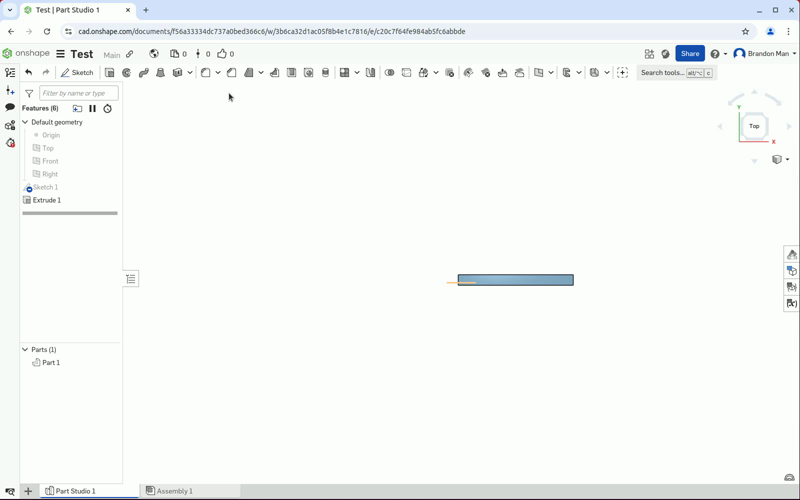
mouse_move(541, 75)
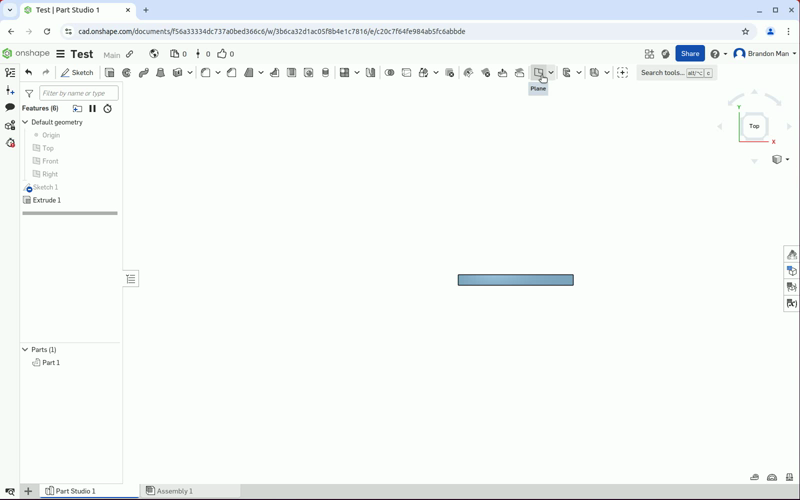
click(541, 75)
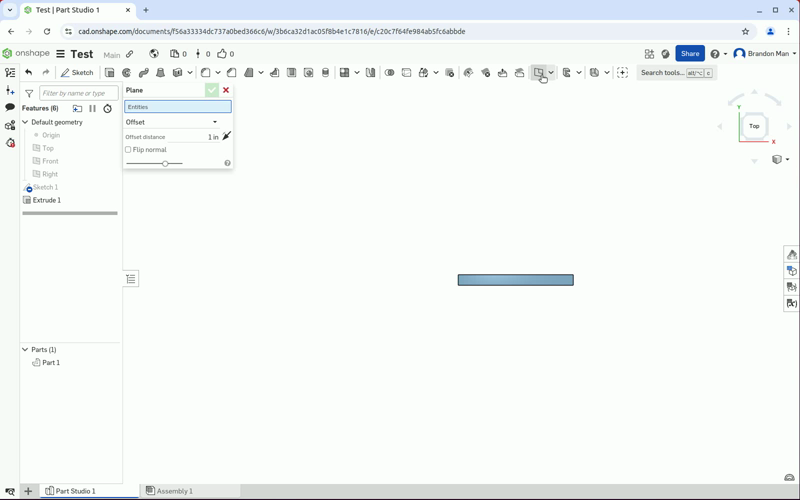
mouse_move(73, 150)
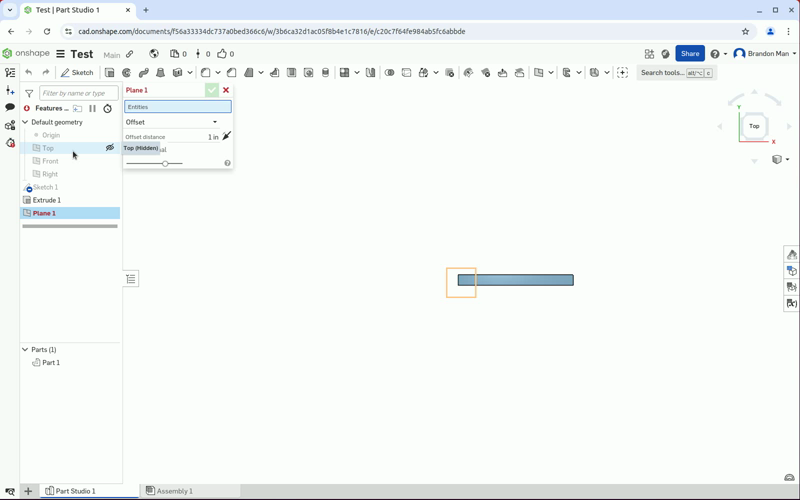
click(73, 150)
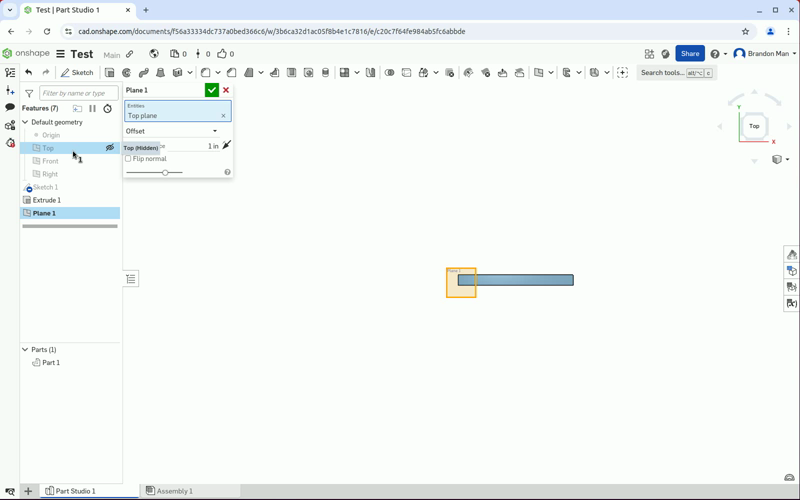
key(tab, 2)
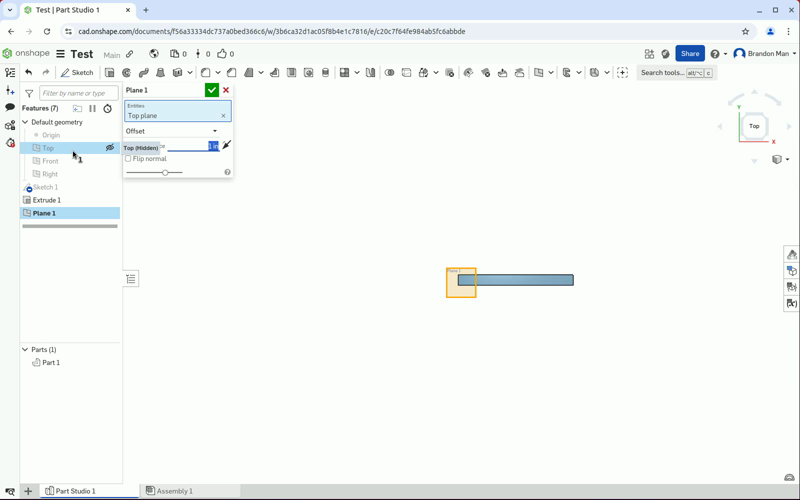
text(2.65)
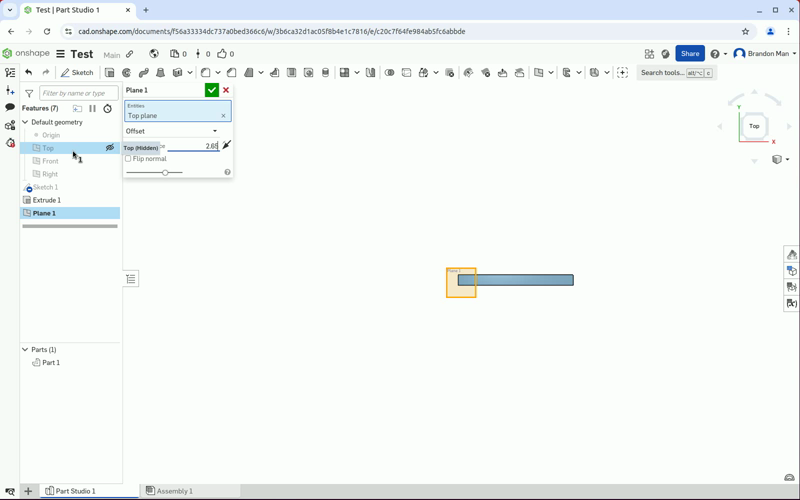
key(enter, 2)
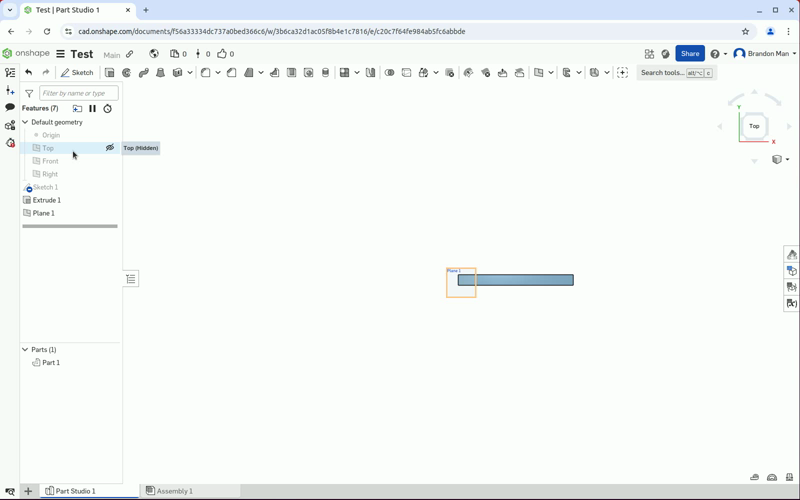
key(shift+s)
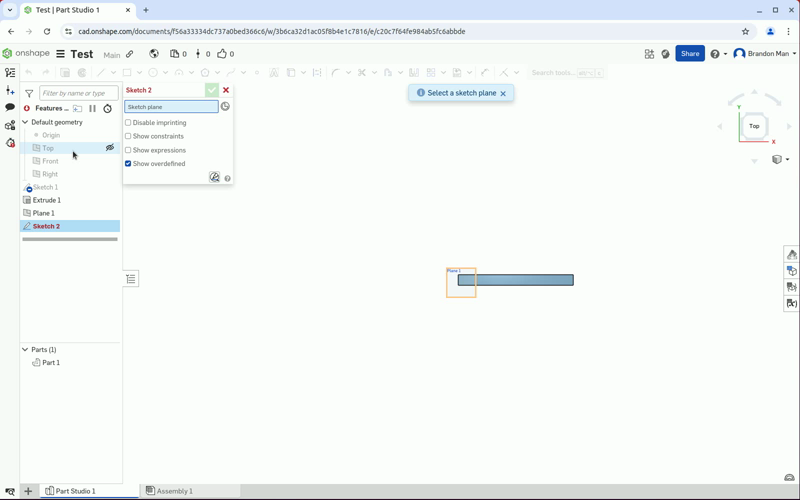
mouse_move(73, 215)
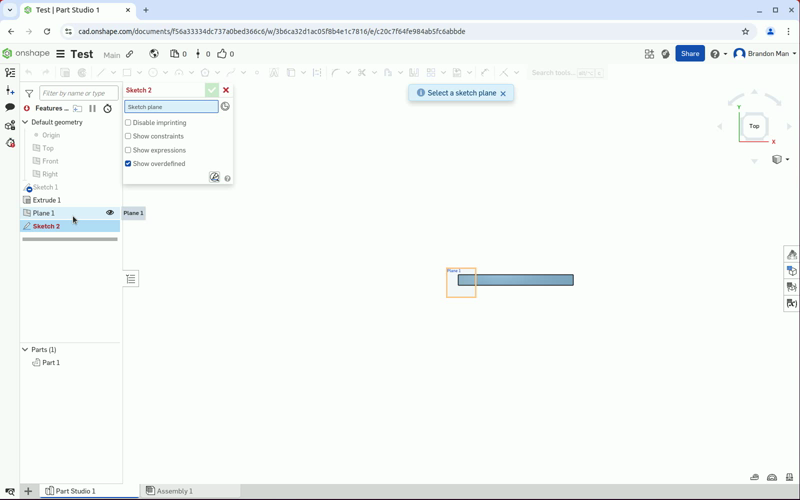
click(73, 215)
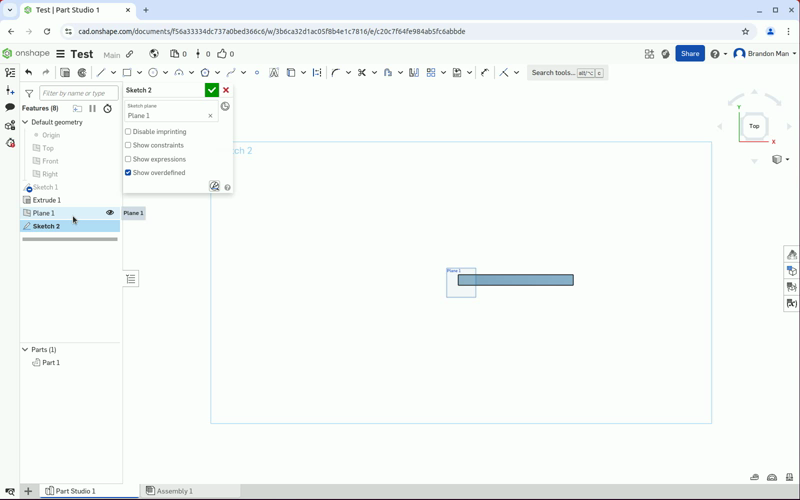
mouse_move(73, 352)
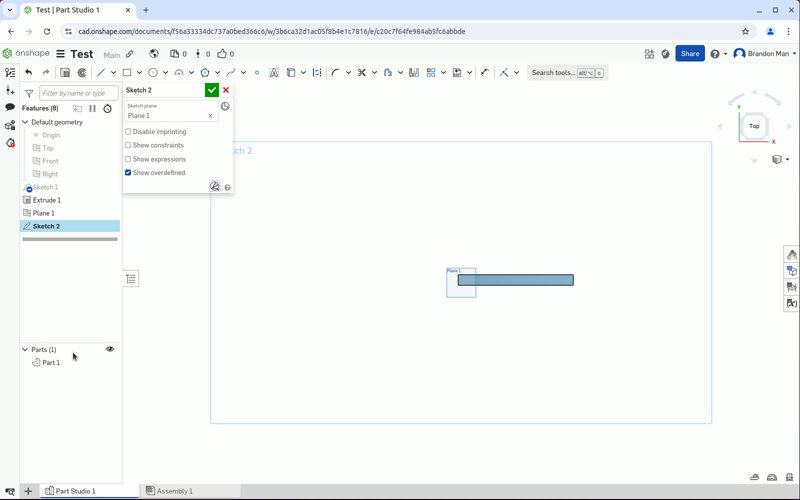
key(y)
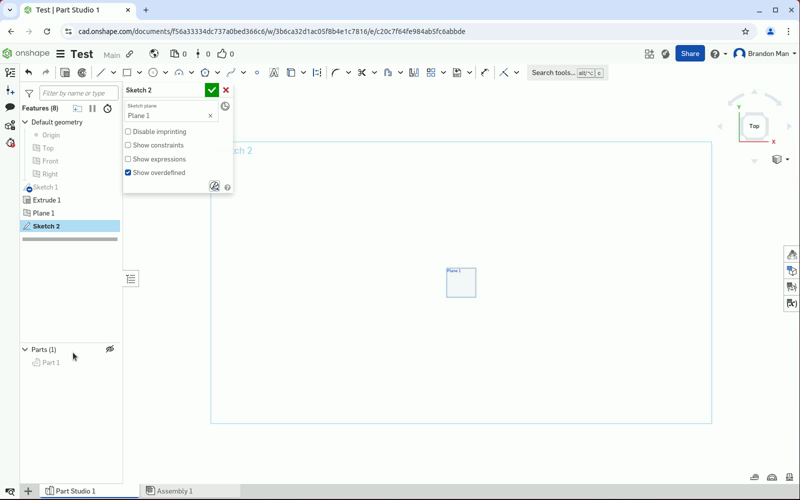
key(l)
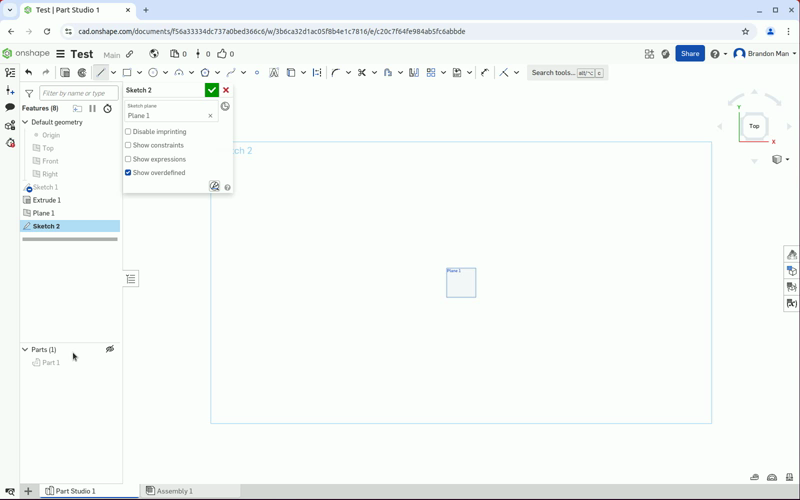
key_down(shift)
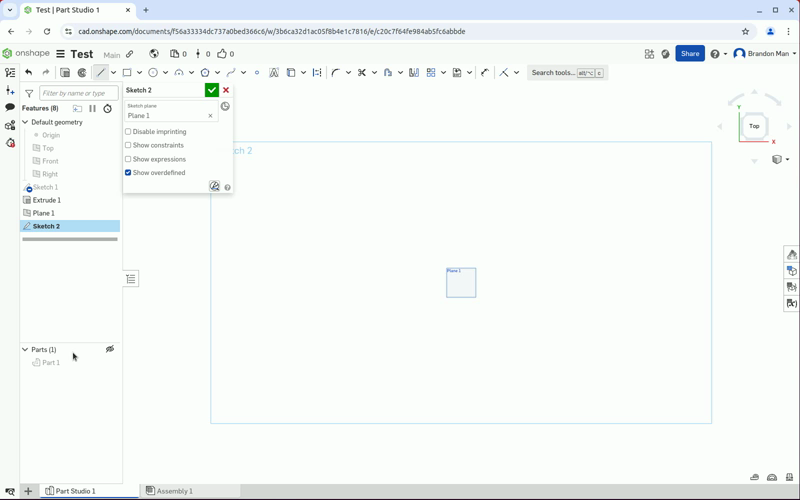
mouse_move(458, 285)
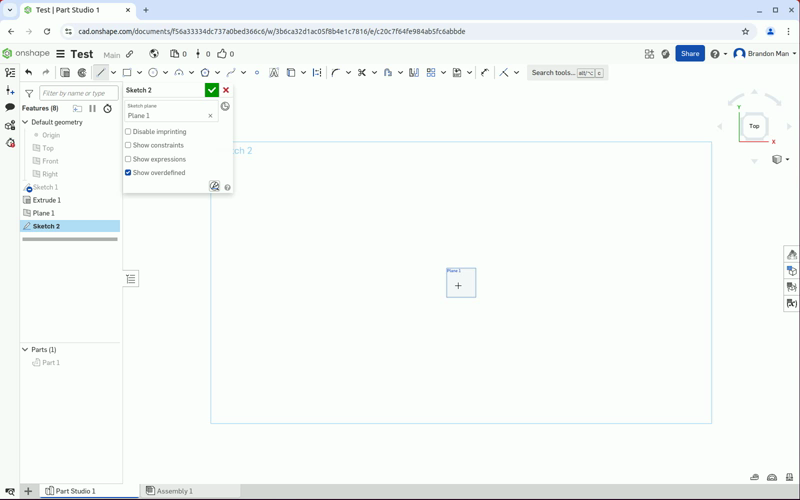
click(458, 285)
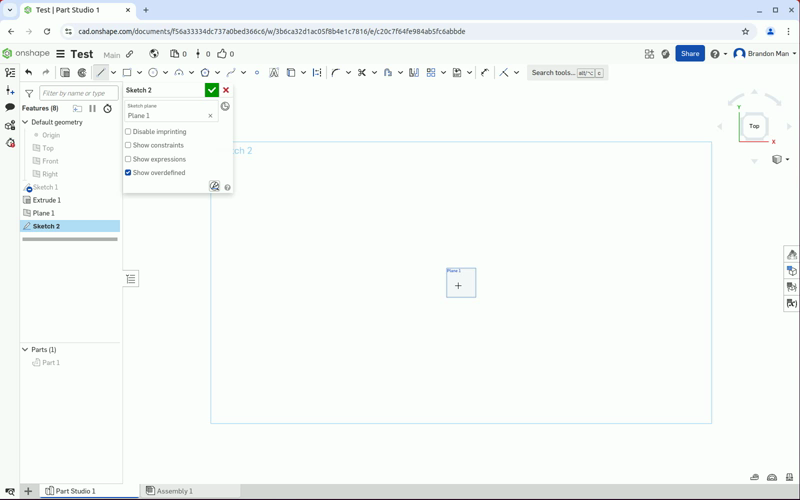
key_up(shift)
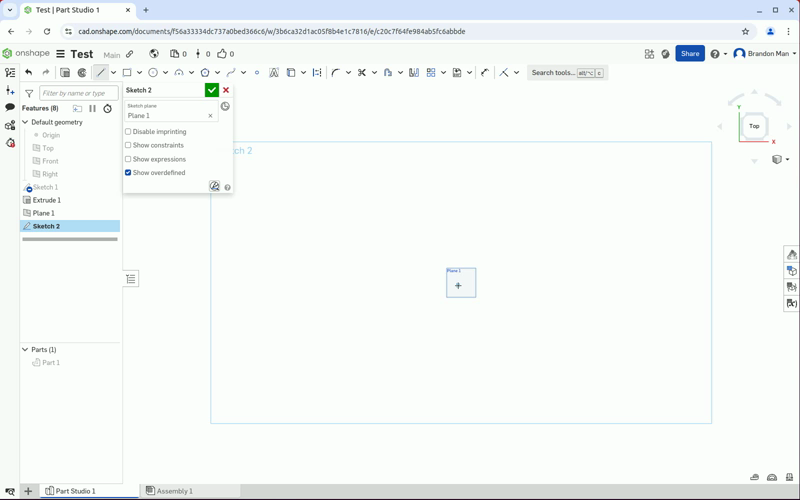
key_down(shift)
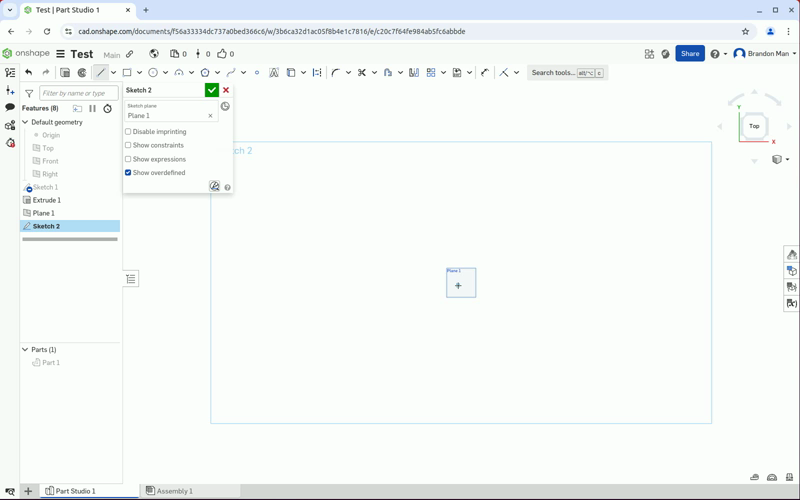
mouse_move(573, 285)
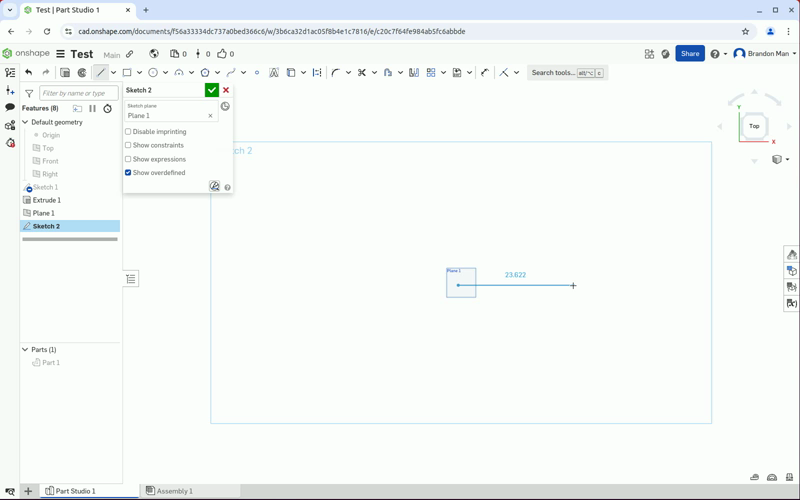
click(573, 285)
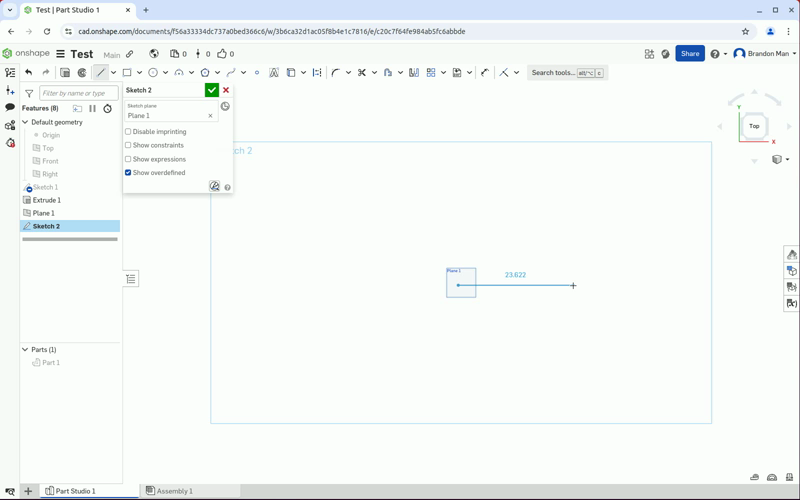
key_up(shift)
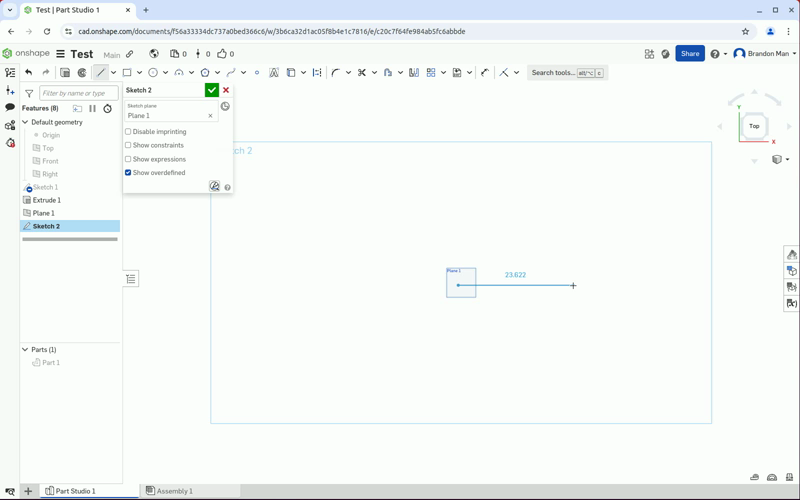
key_down(shift)
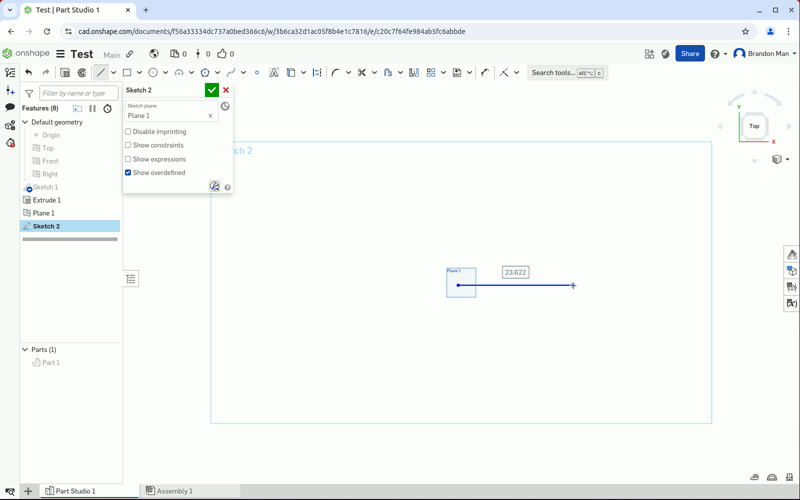
mouse_move(589, 285)
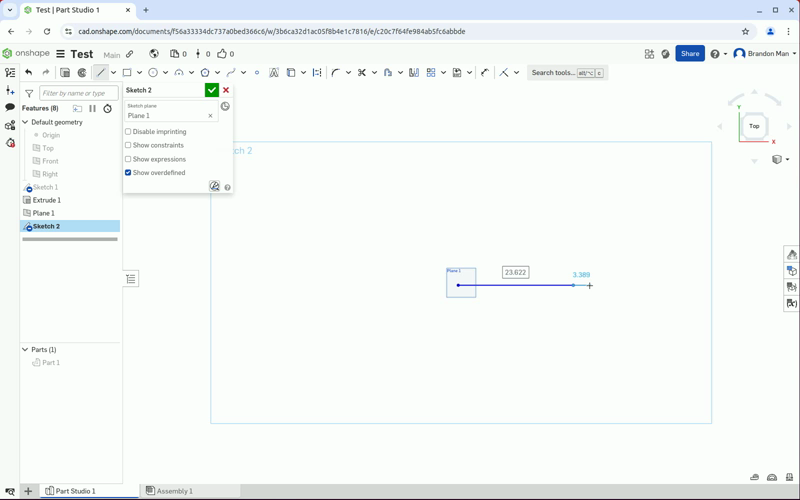
mouse_move(573, 274)
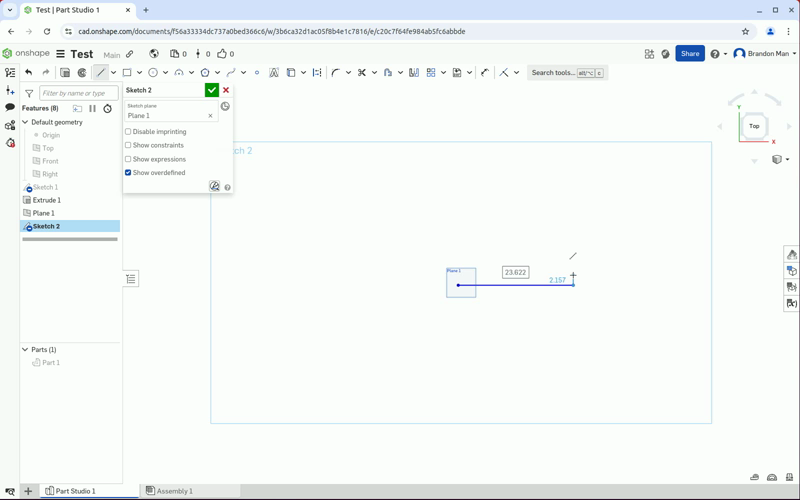
click(573, 274)
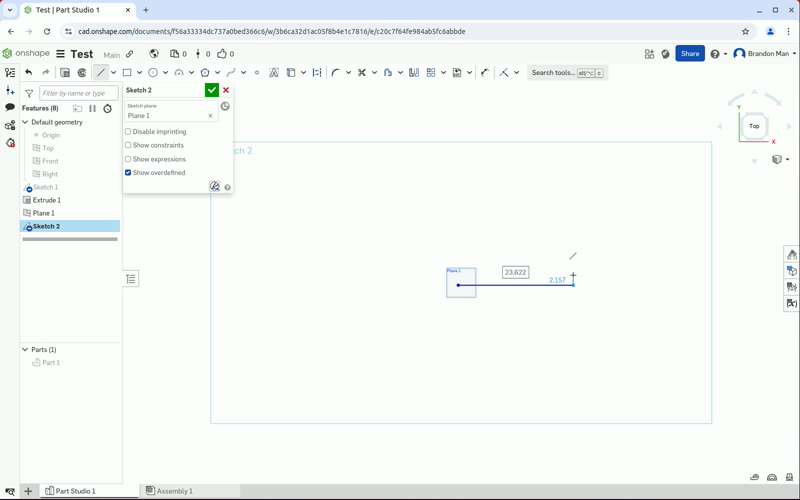
key_up(shift)
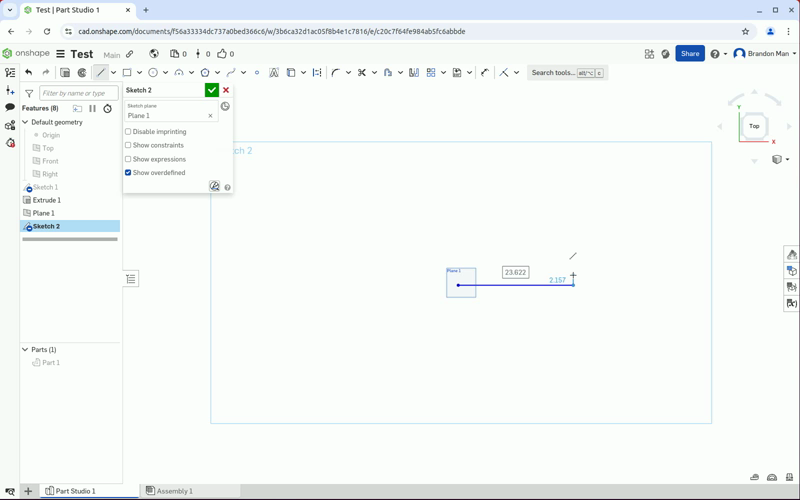
key_down(shift)
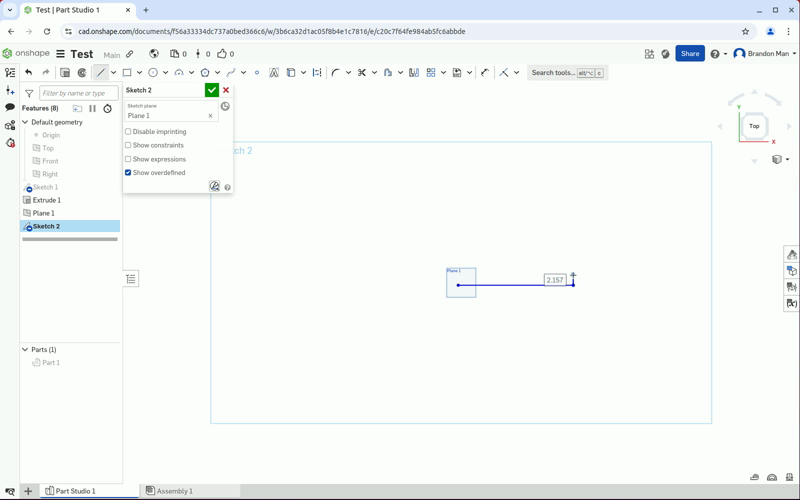
mouse_move(458, 274)
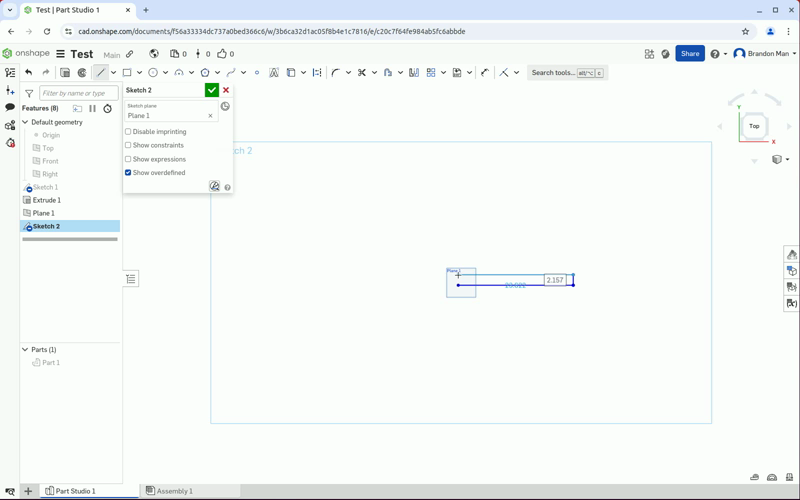
click(458, 274)
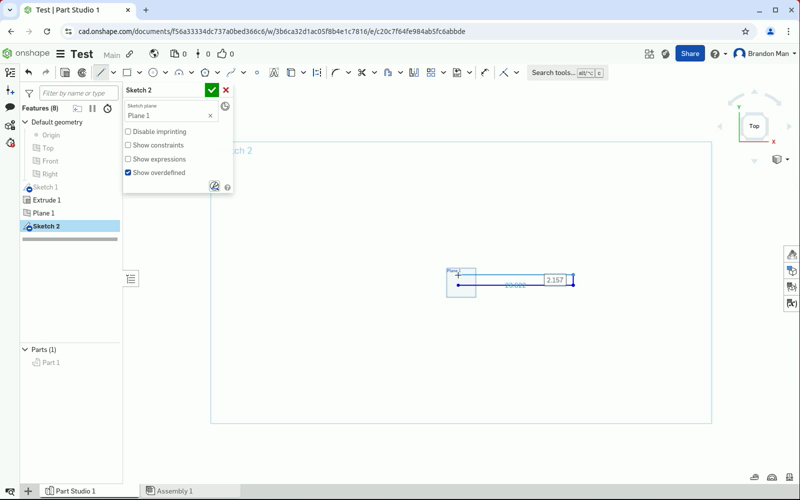
key_up(shift)
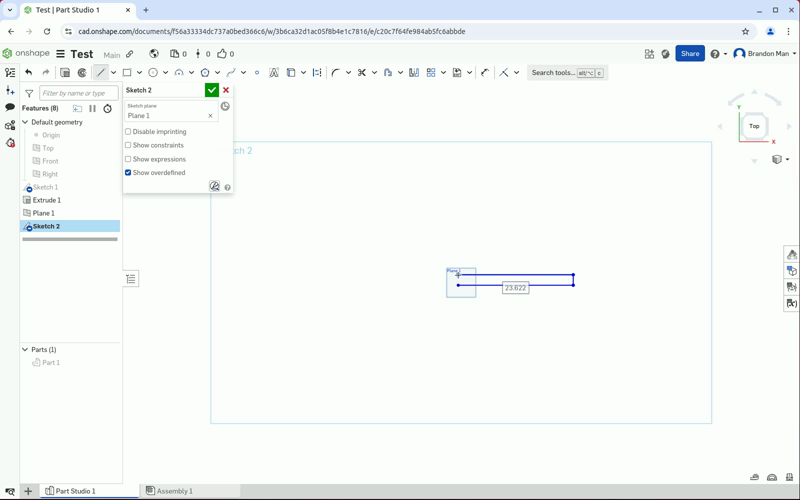
mouse_move(488, 274)
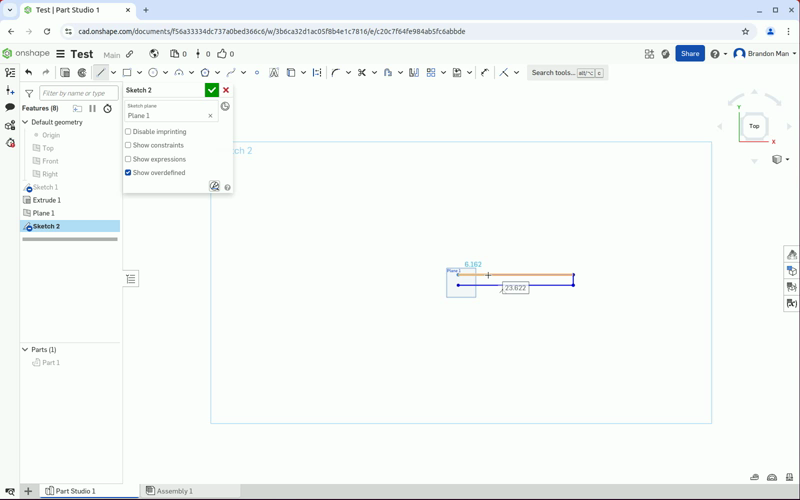
key_down(shift)
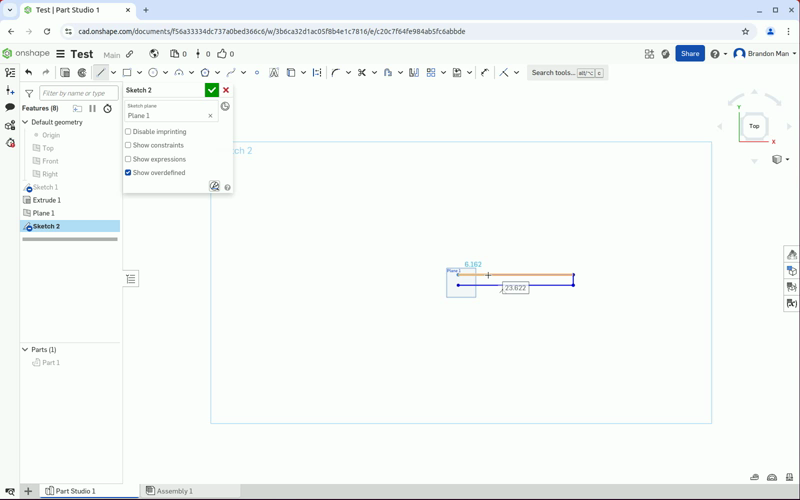
mouse_move(458, 285)
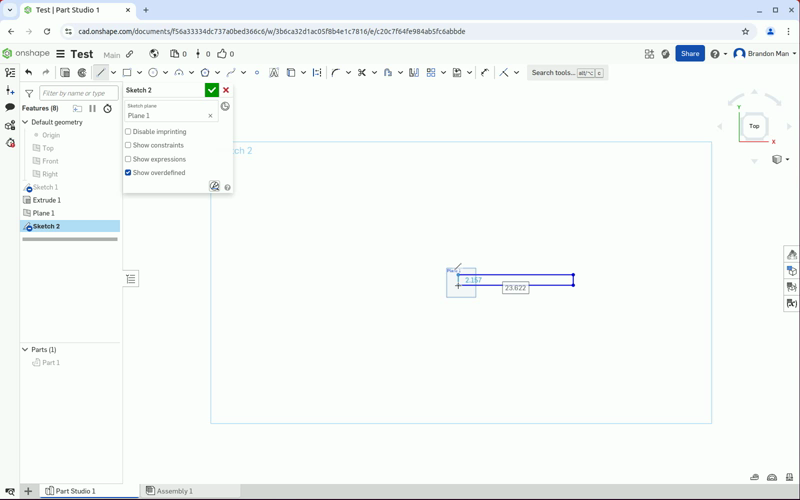
key_up(shift)
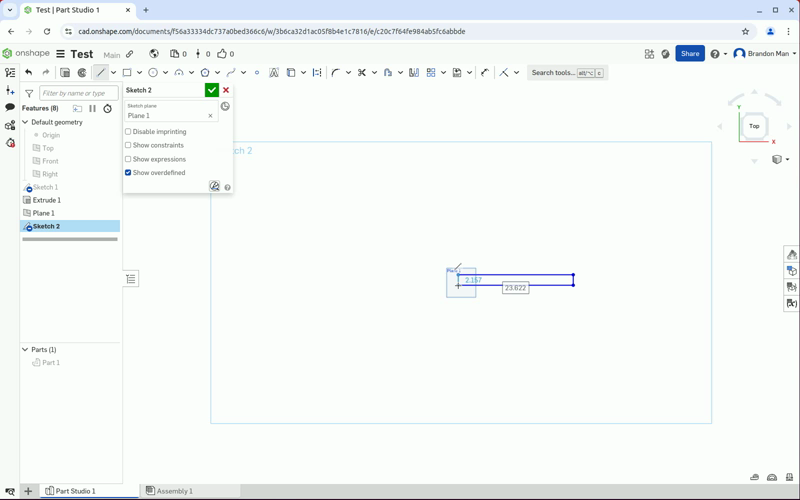
click(458, 285)
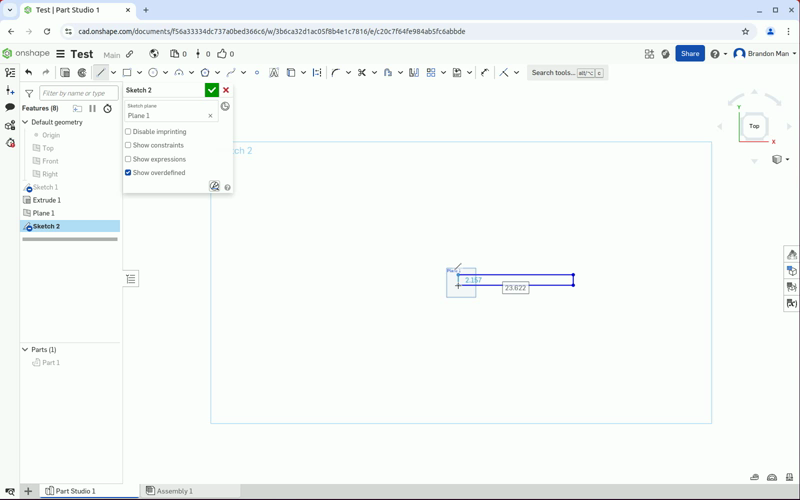
key(esc)
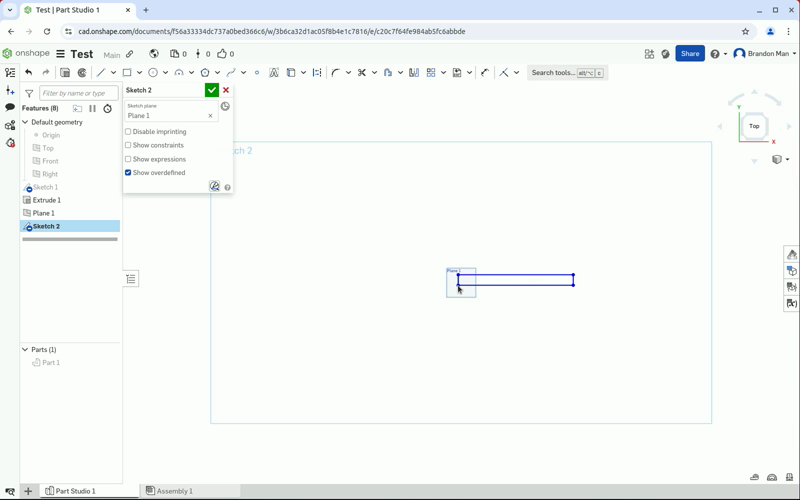
mouse_move(501, 284)
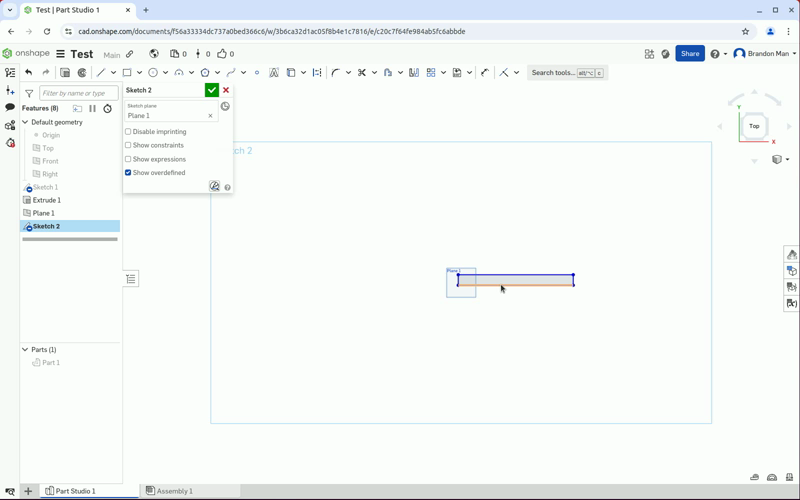
scroll(6)
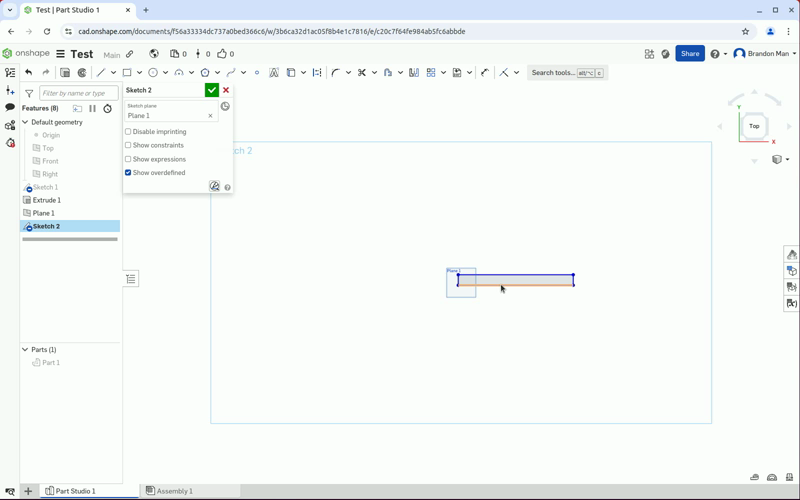
scroll(6)
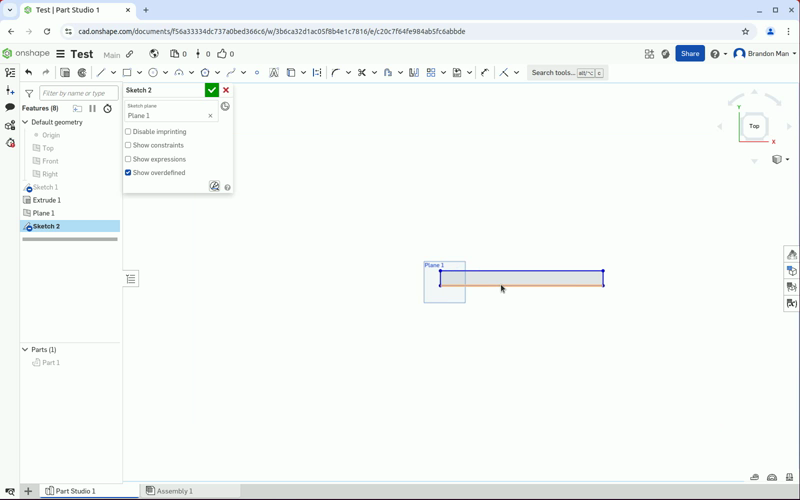
scroll(6)
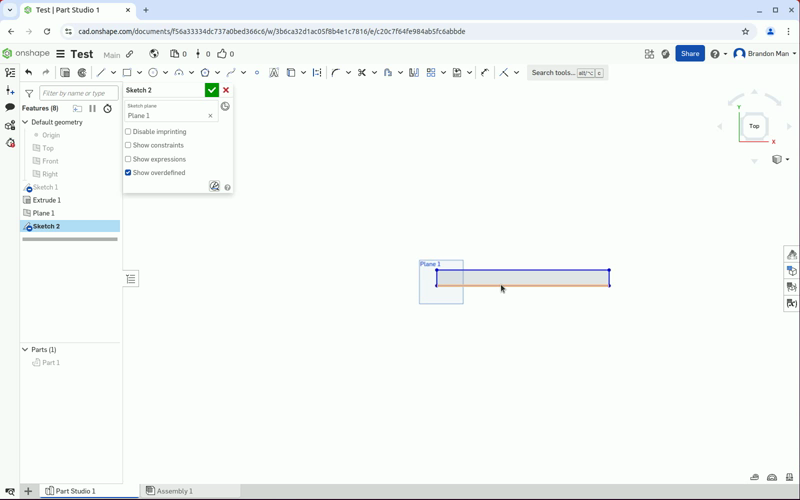
scroll(6)
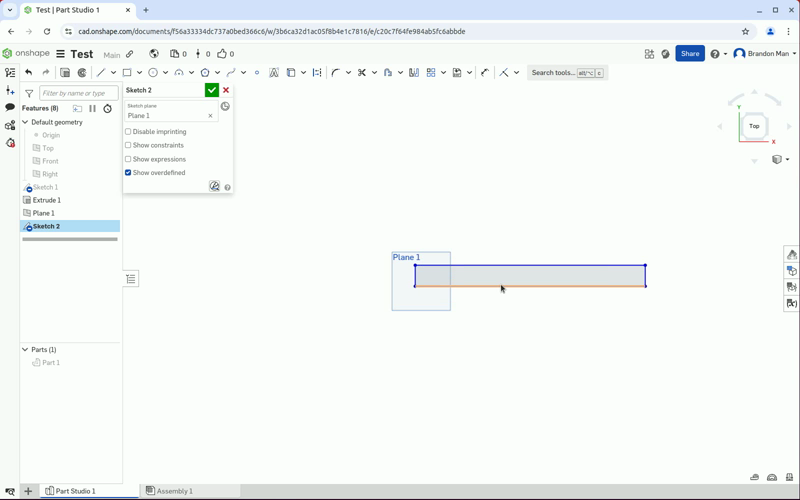
scroll(6)
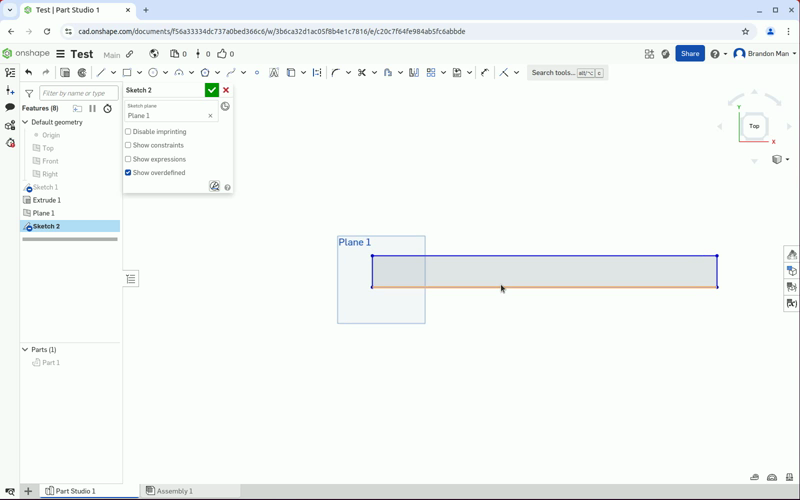
scroll(6)
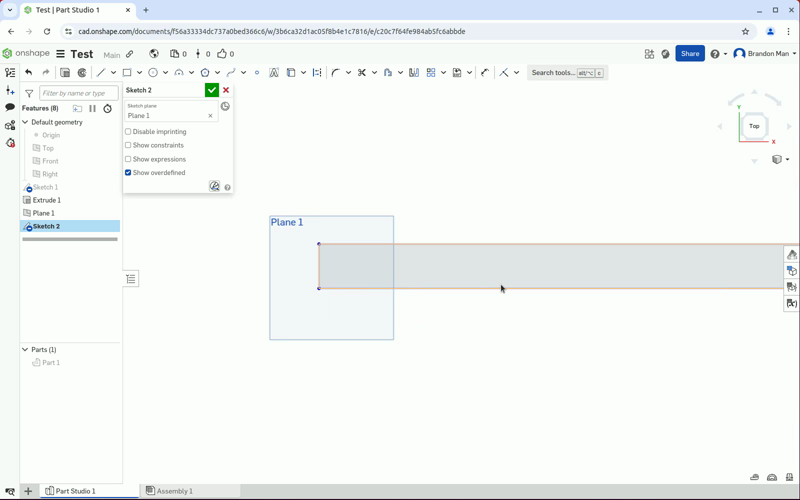
scroll(6)
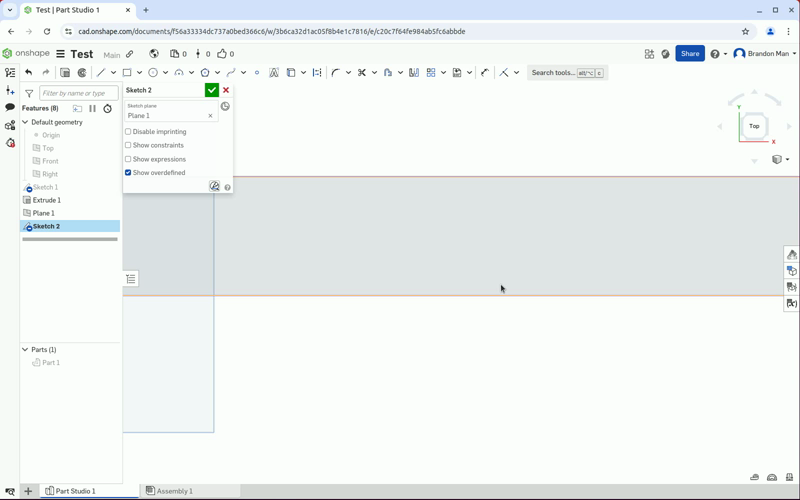
click(501, 284)
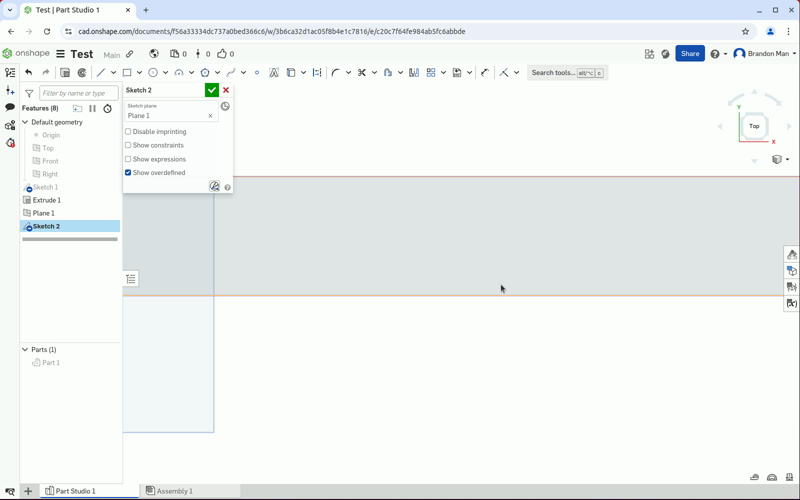
scroll(-6)
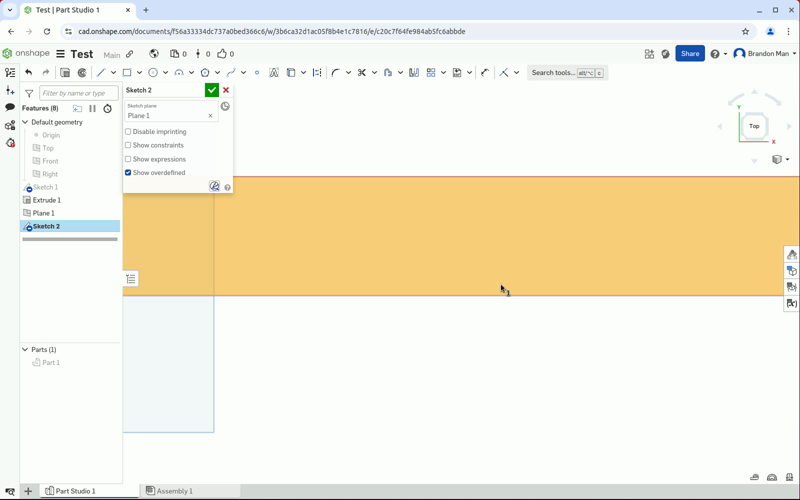
scroll(-6)
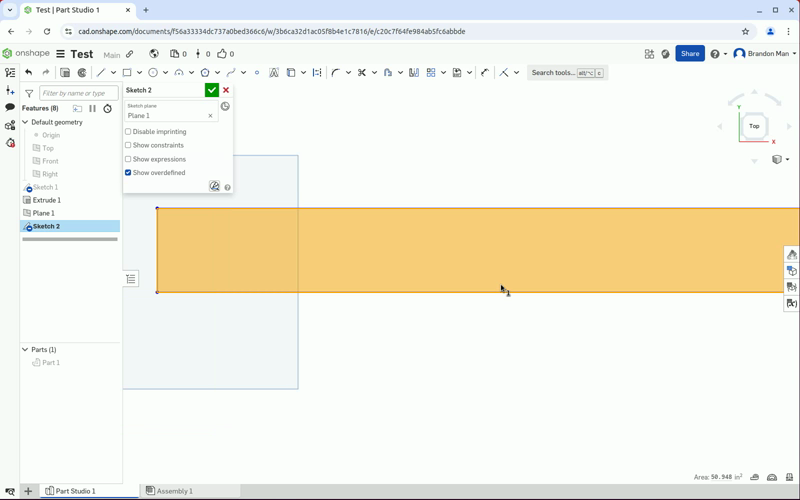
scroll(-6)
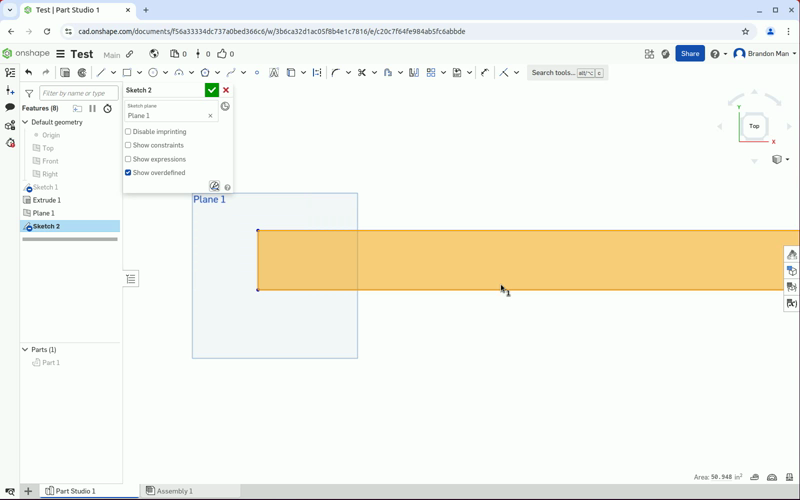
scroll(-6)
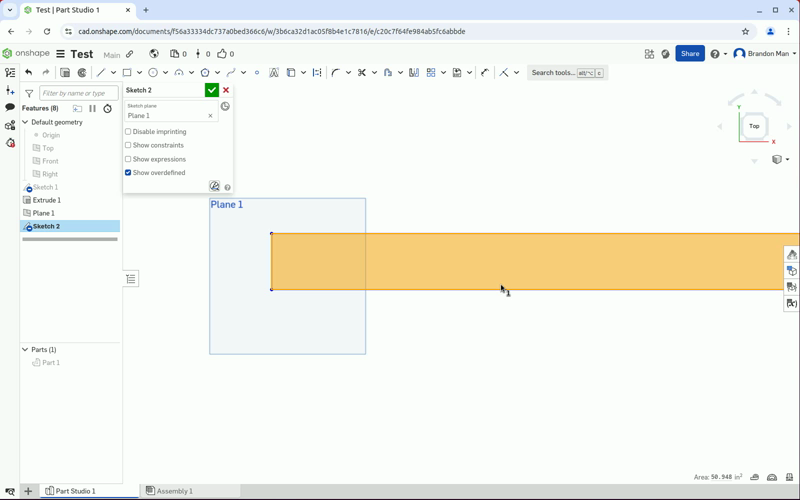
scroll(-6)
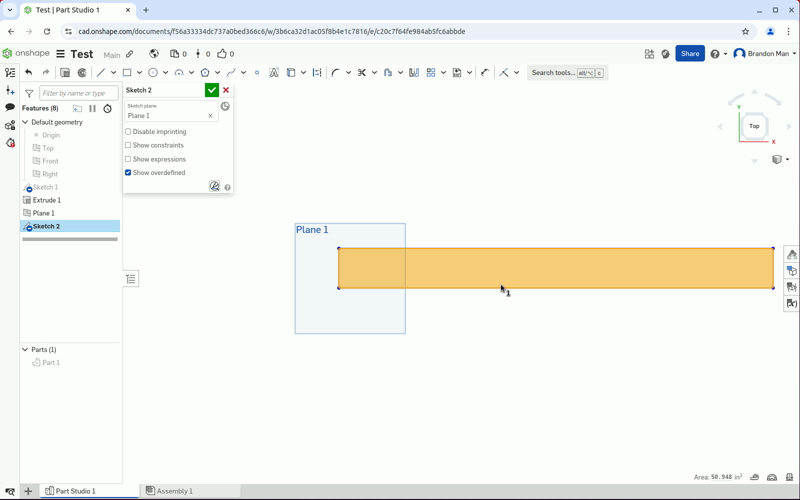
scroll(-6)
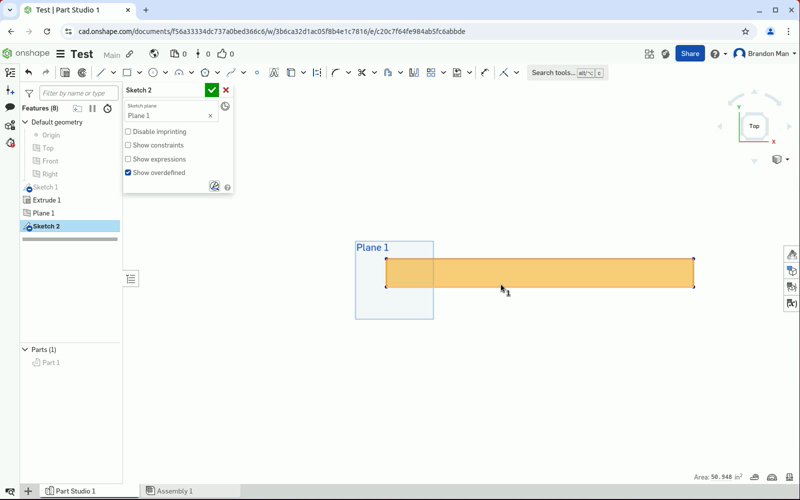
scroll(-6)
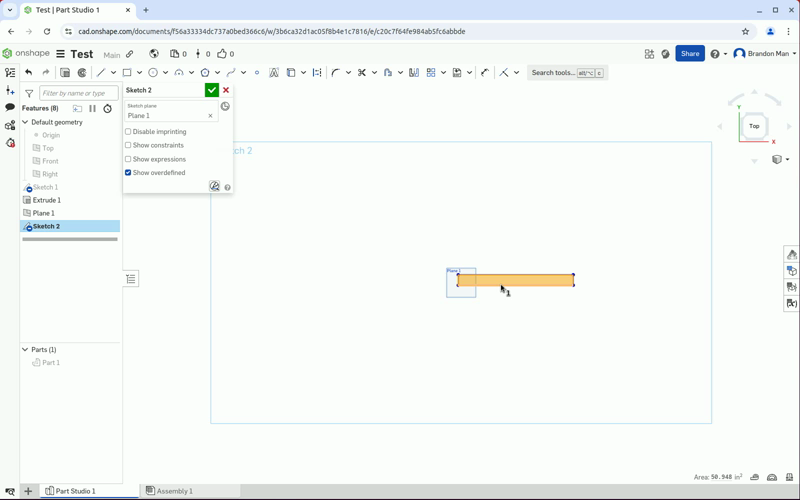
mouse_move(73, 352)
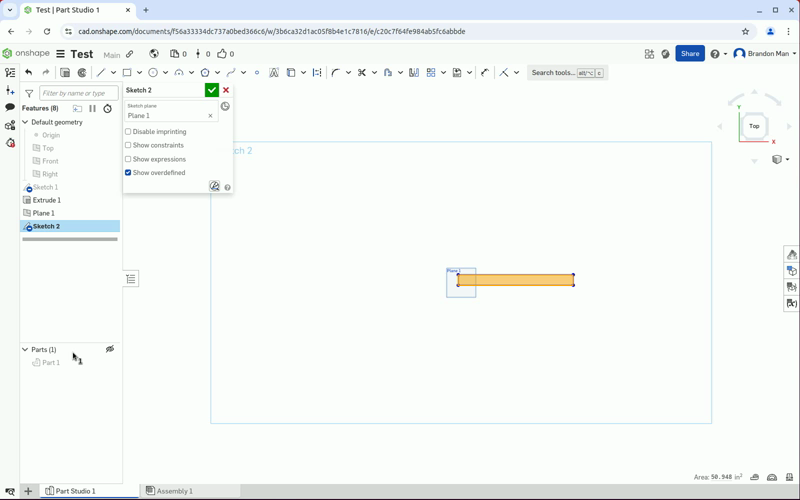
key(shift+y)
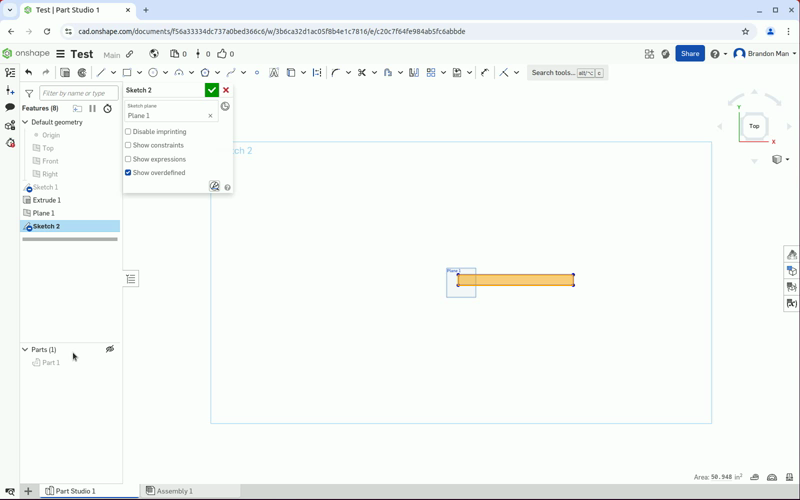
key(shift+e)
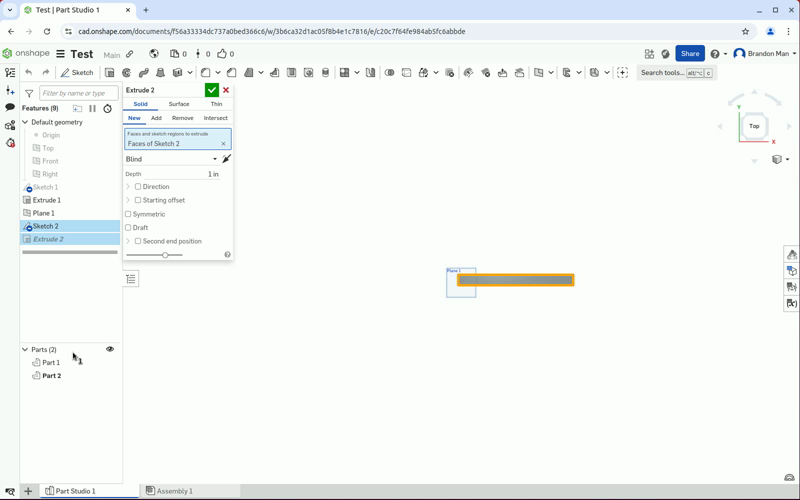
mouse_move(143, 106)
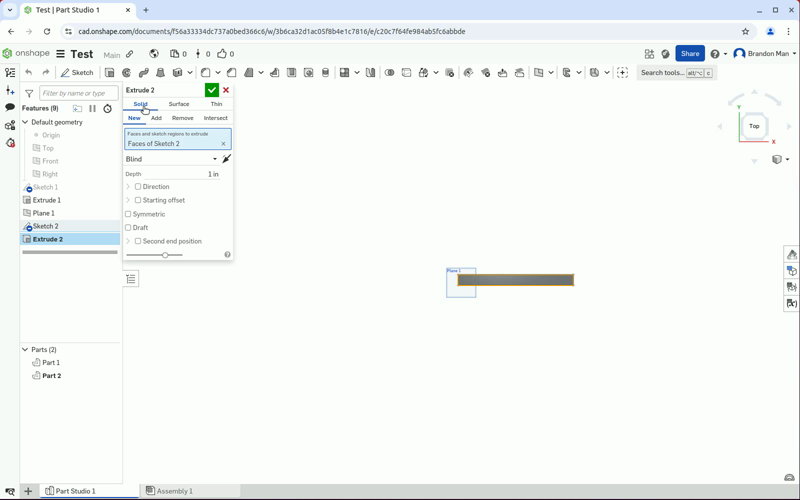
click(143, 106)
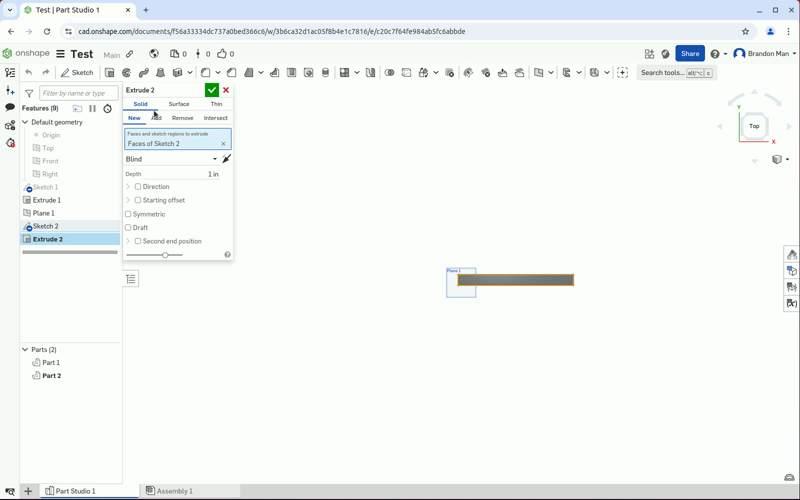
mouse_move(186, 120)
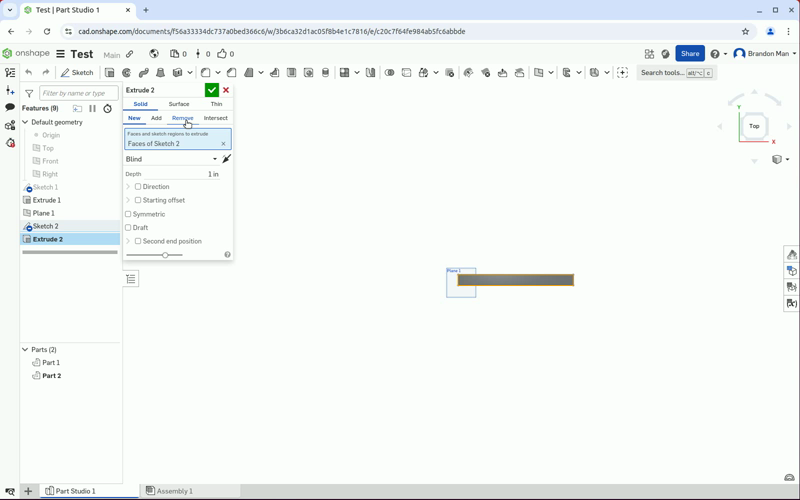
click(186, 120)
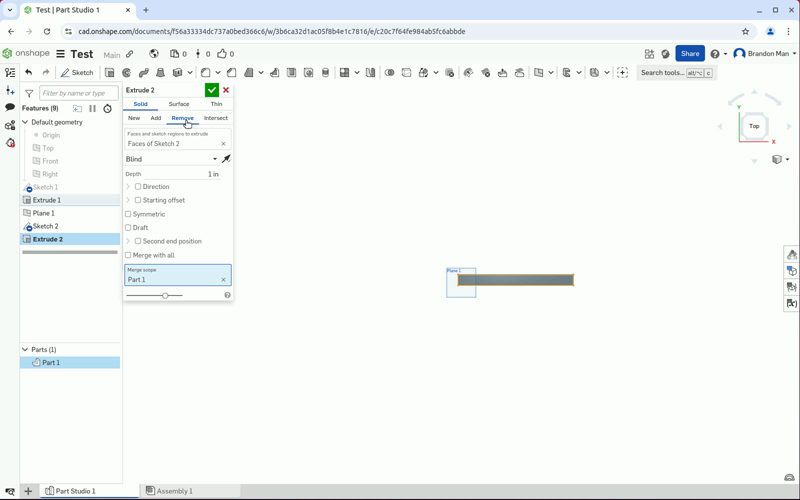
key(tab, 4)
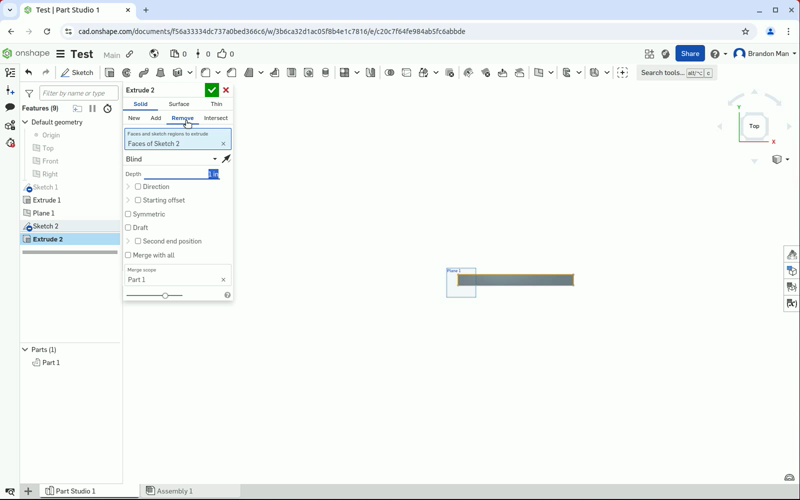
text(2.648)
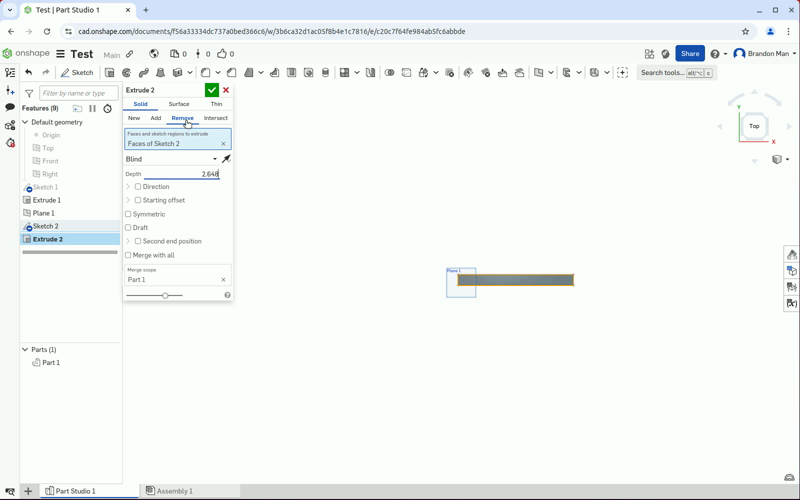
key(tab, 6)
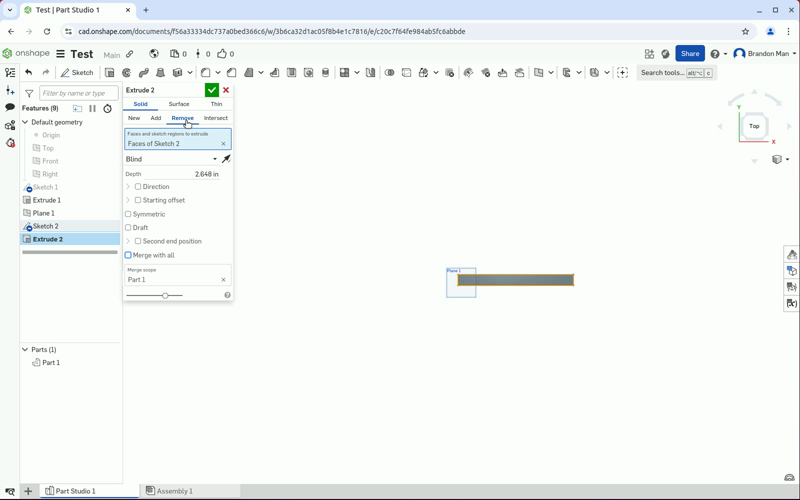
key(space)
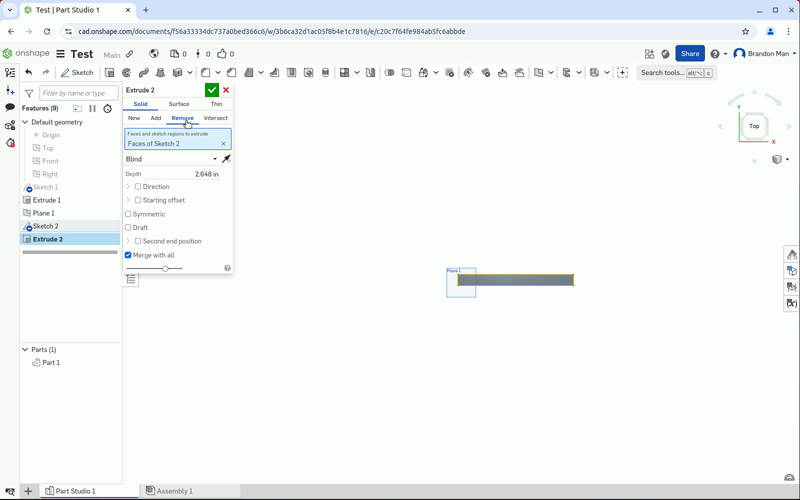
key(enter)
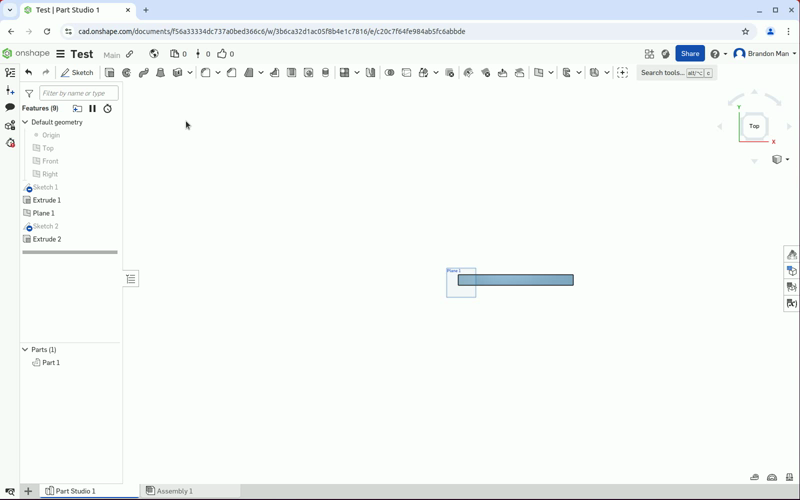
key(shift+h)
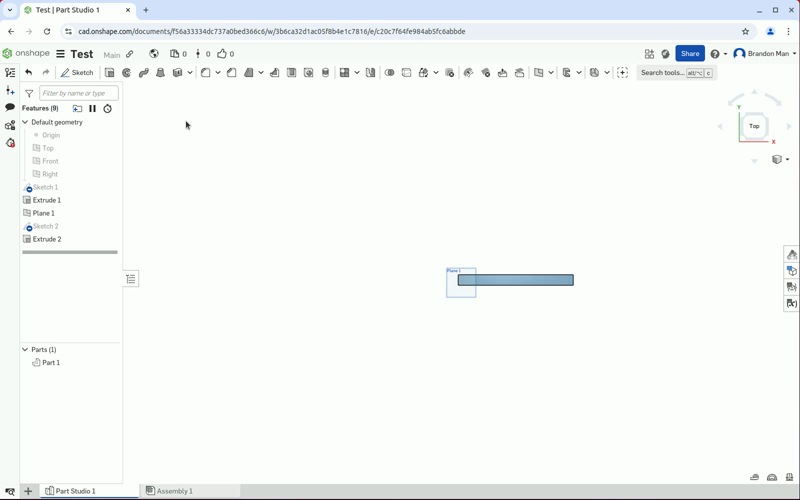
key(shift+h)
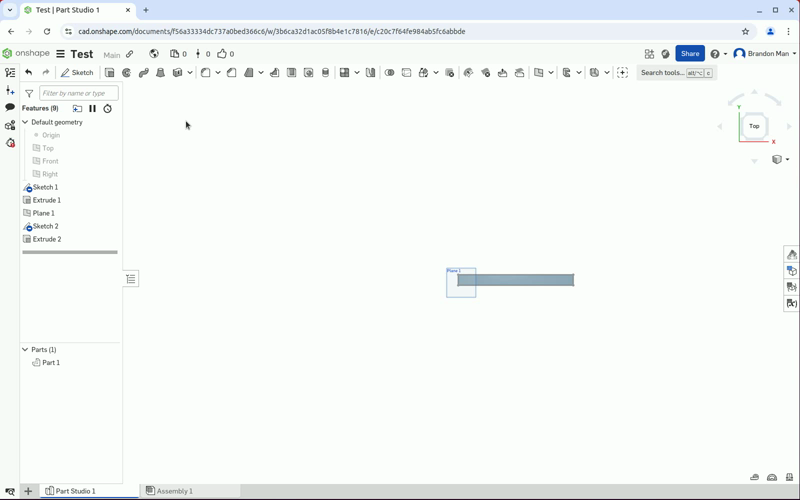
key(shift+7)
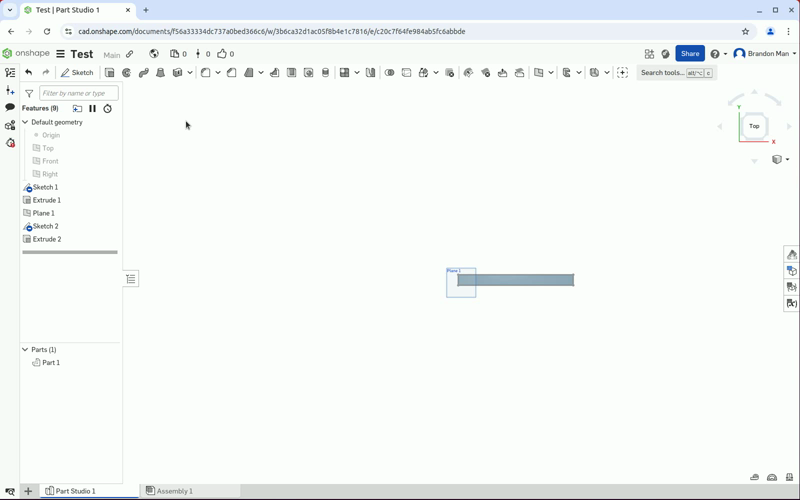
key(up, 3)
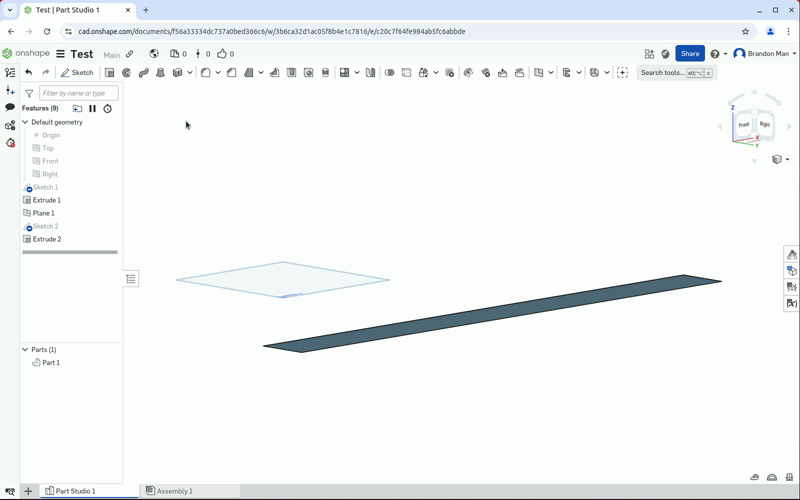
key(left, 3)
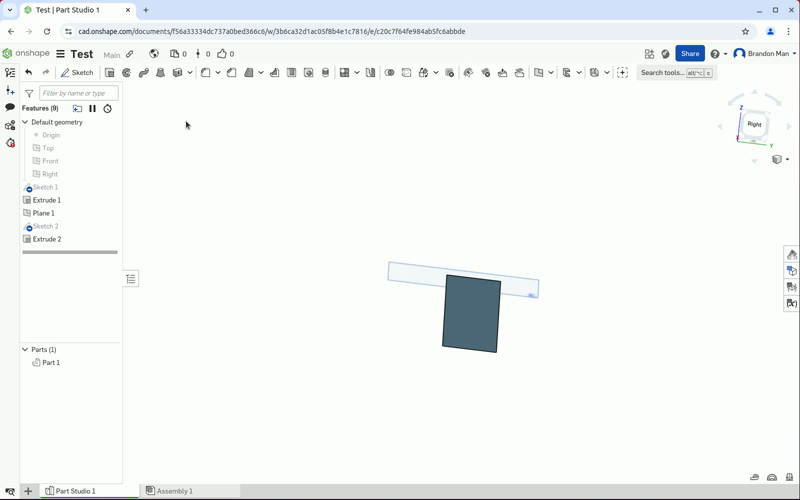
key(right, 3)
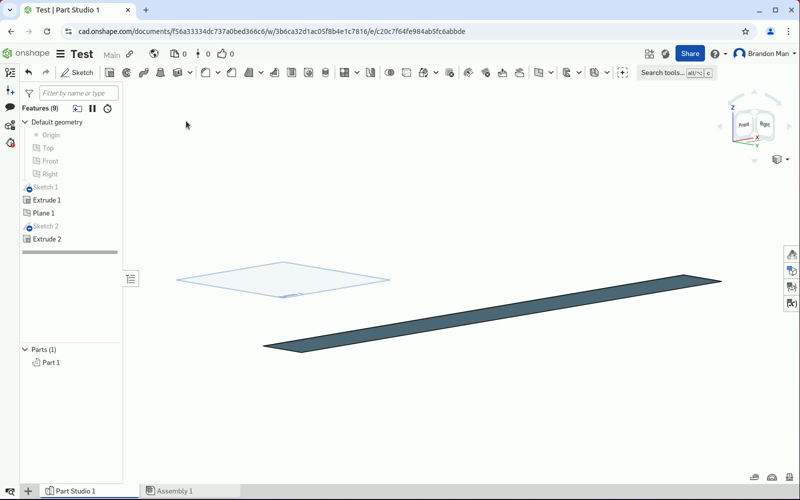
key(down, 3)
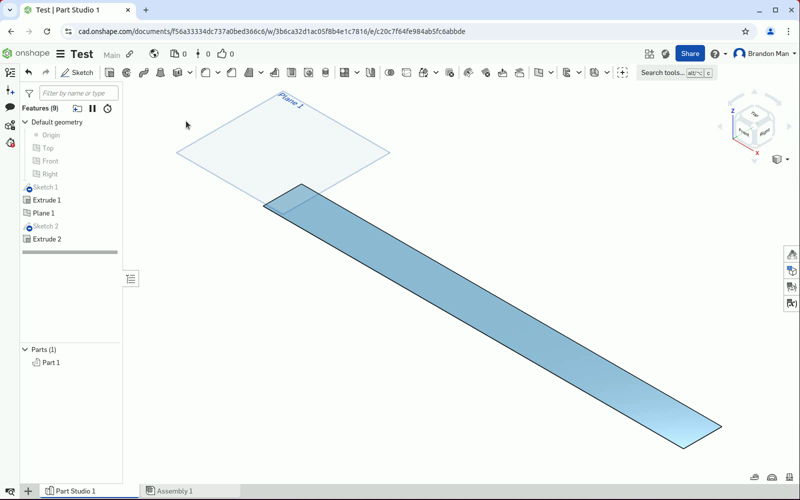
mouse_move(73, 189)
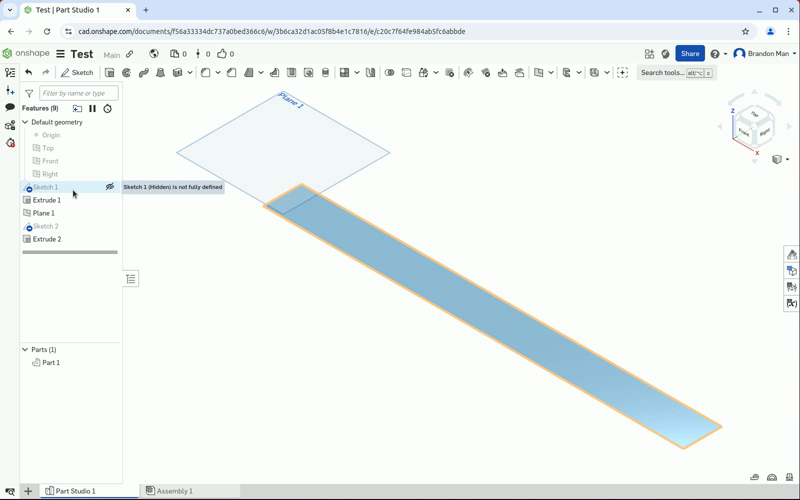
click(73, 189)